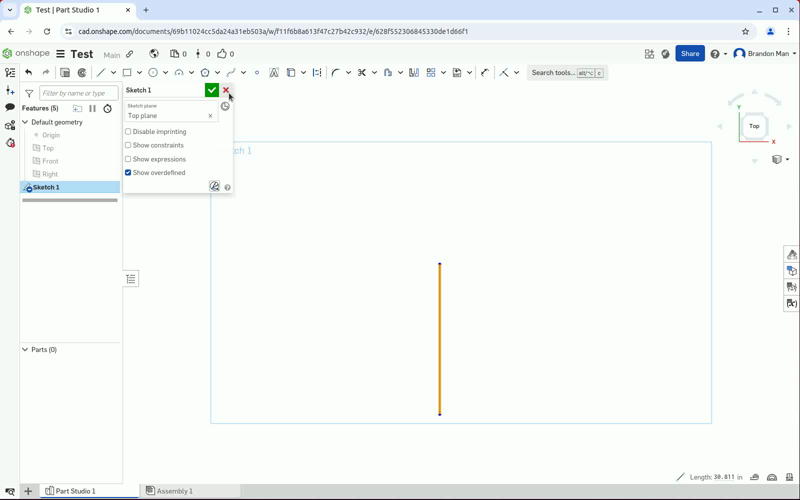
key(shift+h)
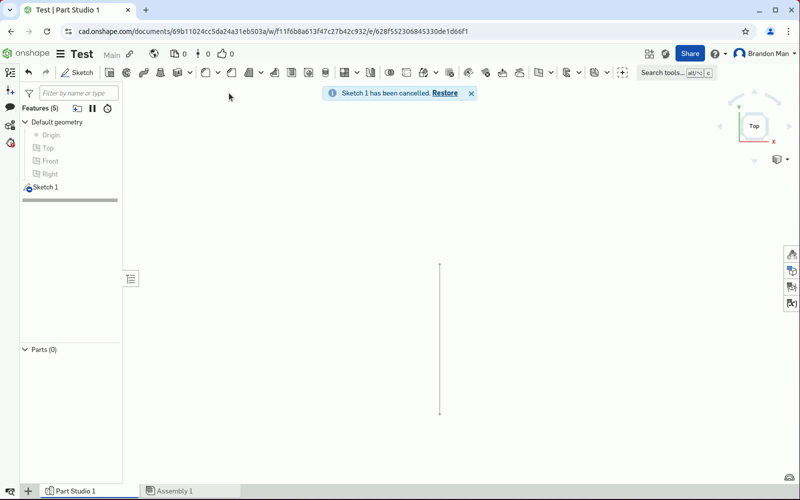
mouse_move(73, 352)
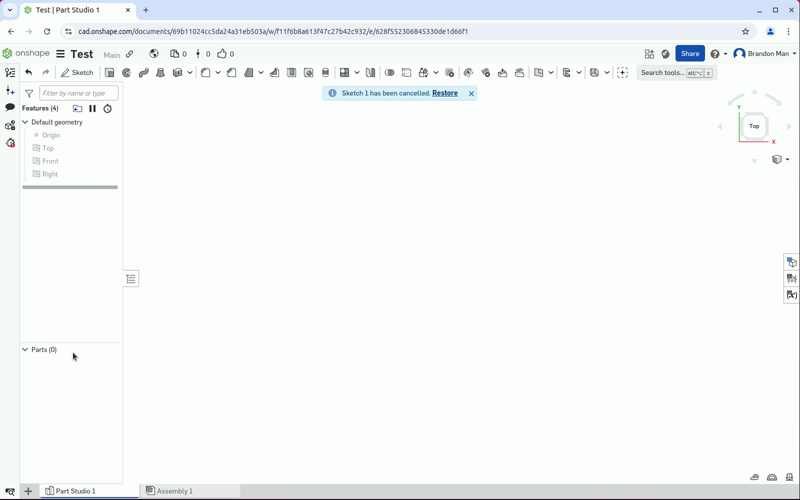
key(y)
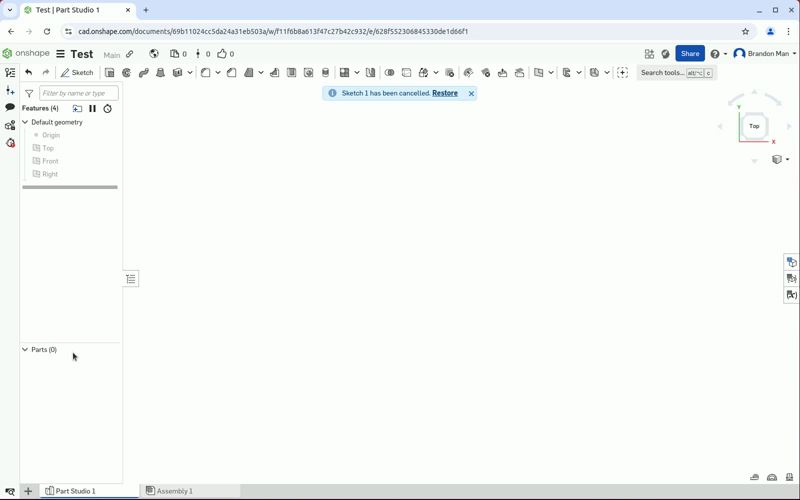
key(shift+p)
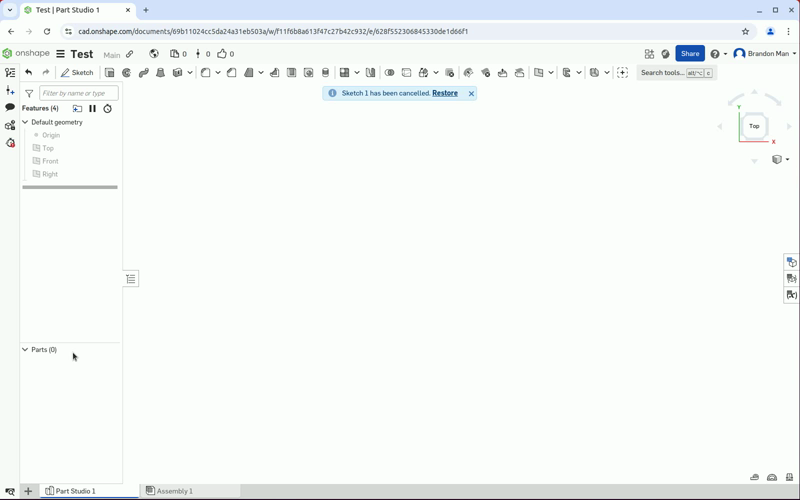
key(space)
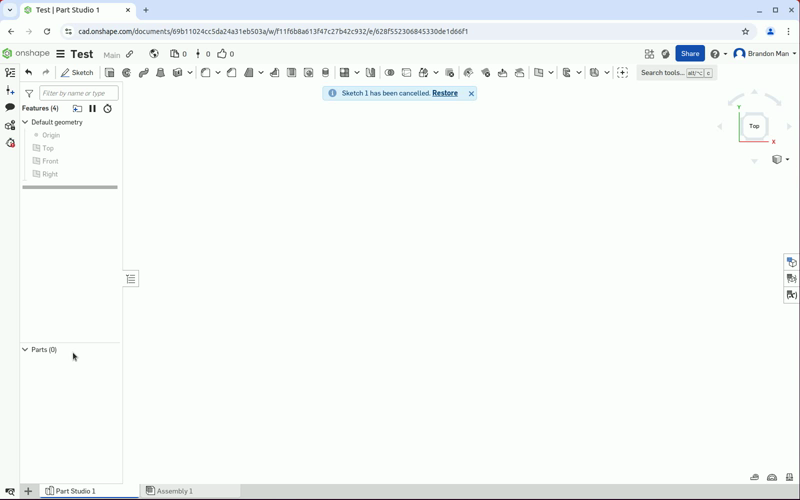
key_down(shift)
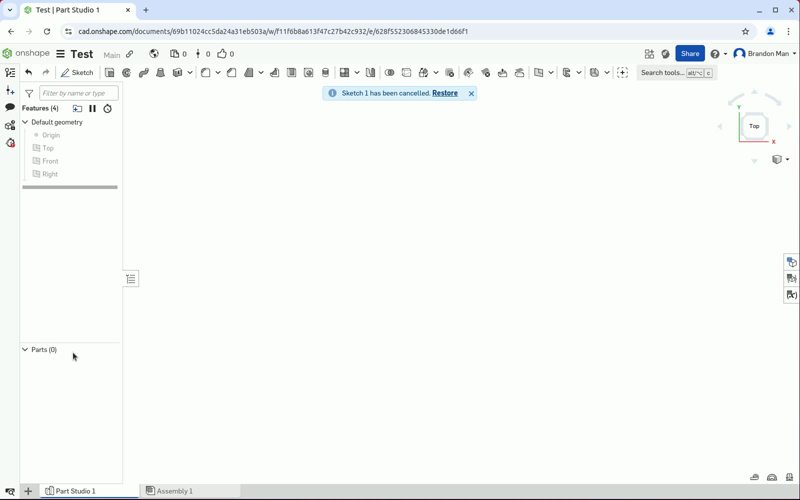
key(up)
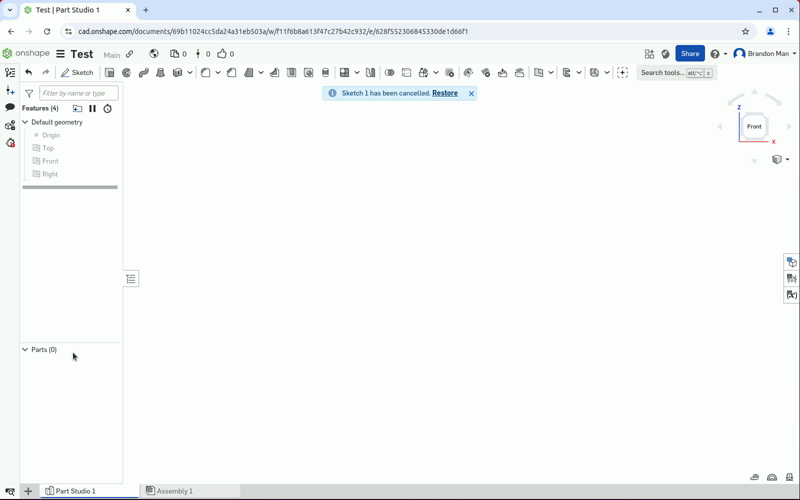
key_up(shift)
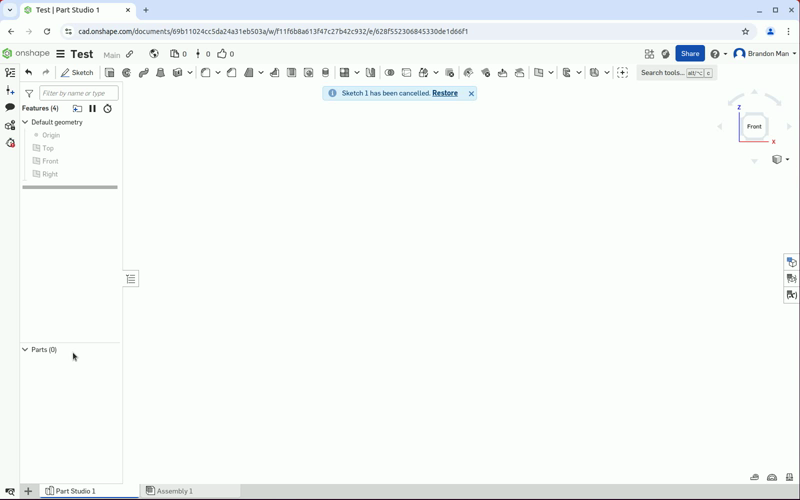
mouse_move(73, 352)
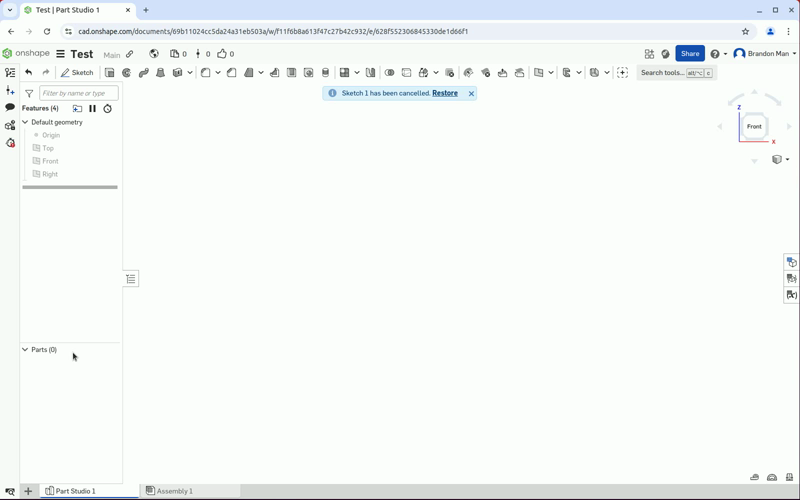
key(shift+y)
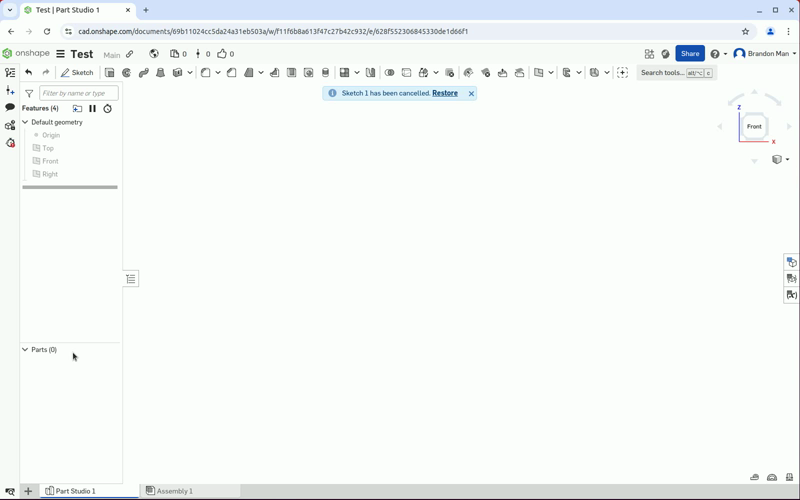
key(shift+s)
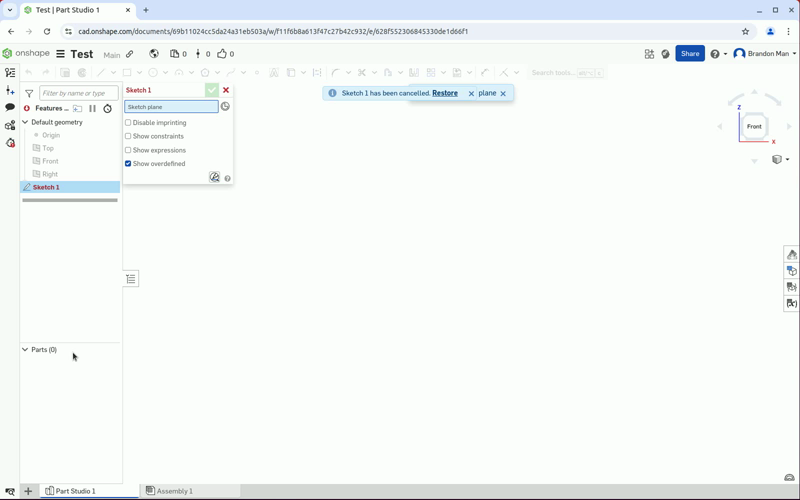
mouse_move(73, 163)
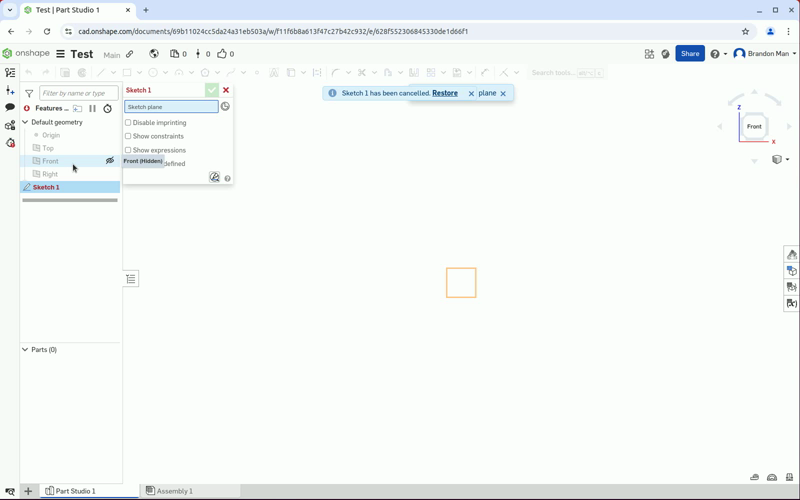
click(73, 163)
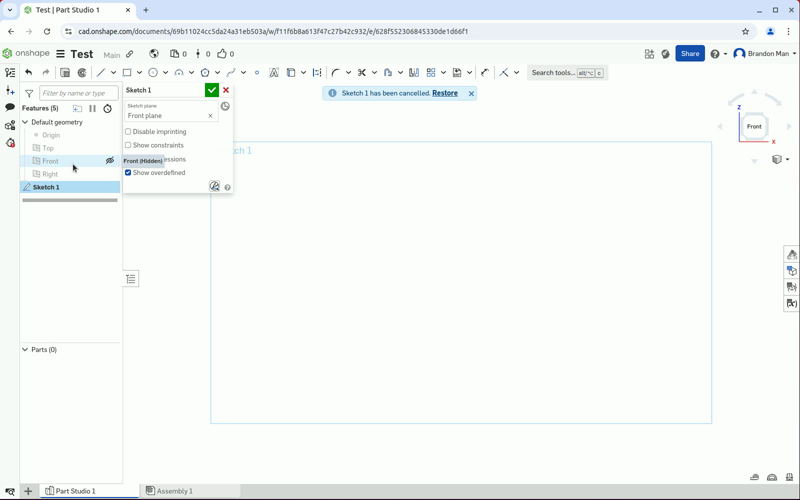
mouse_move(73, 352)
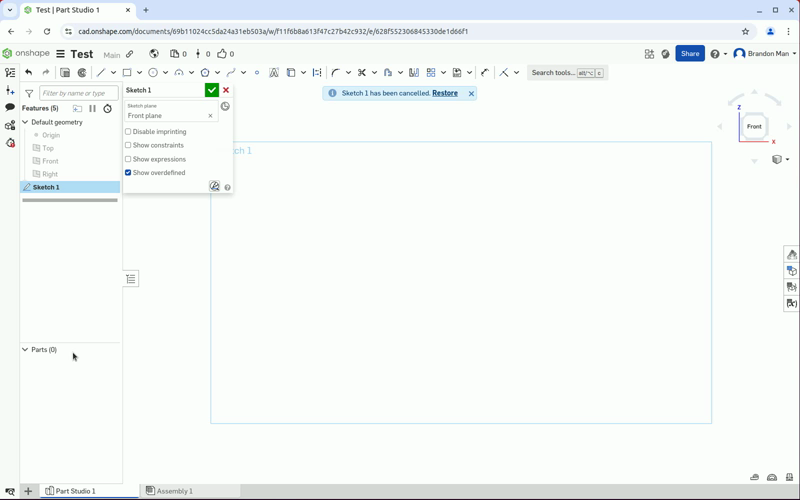
key(y)
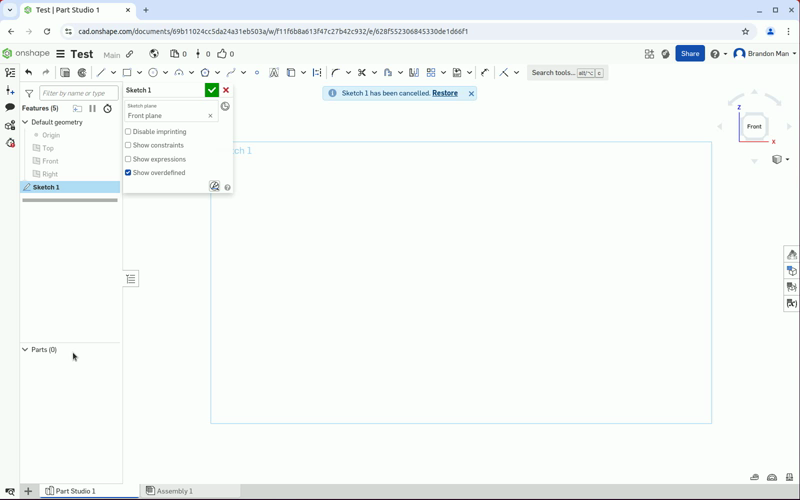
key(c)
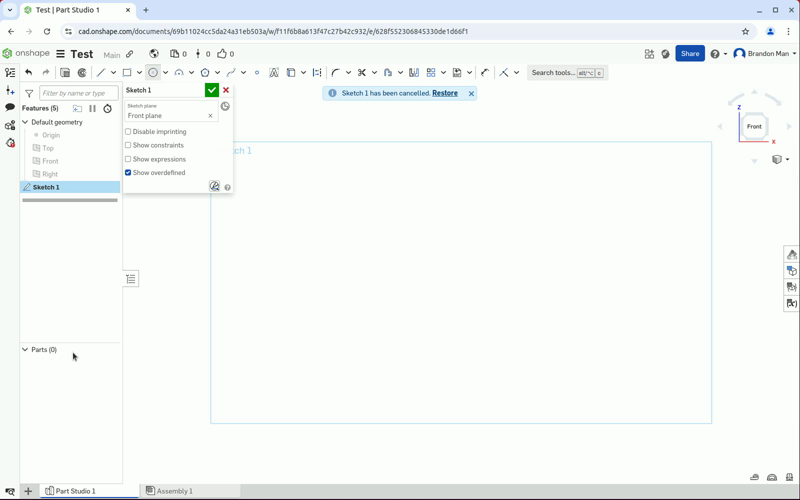
key_down(shift)
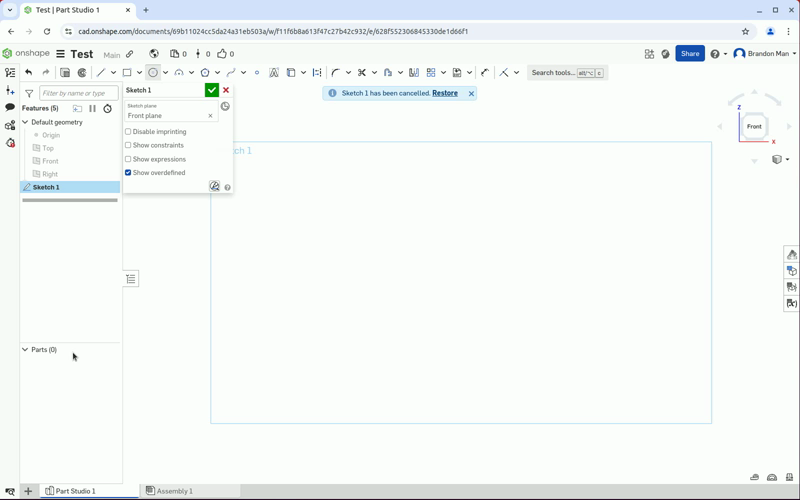
mouse_move(461, 282)
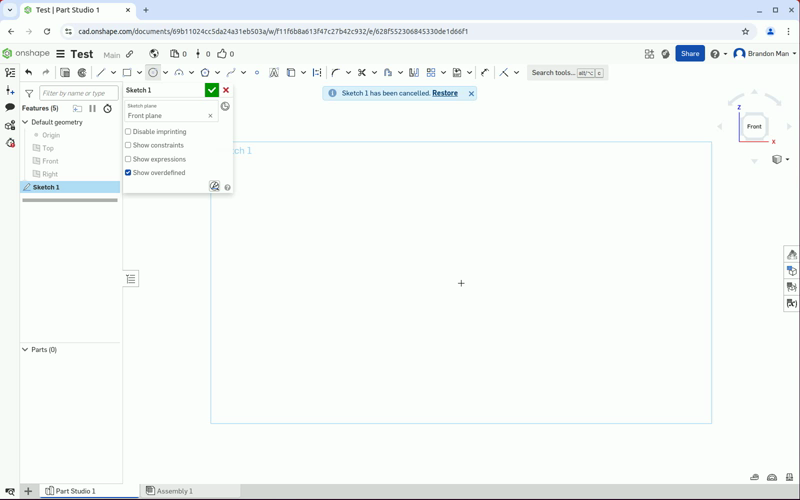
click(461, 282)
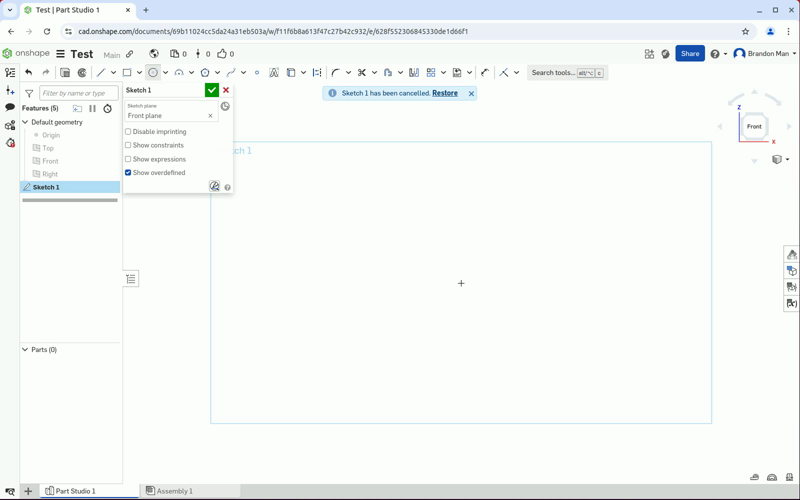
key_up(shift)
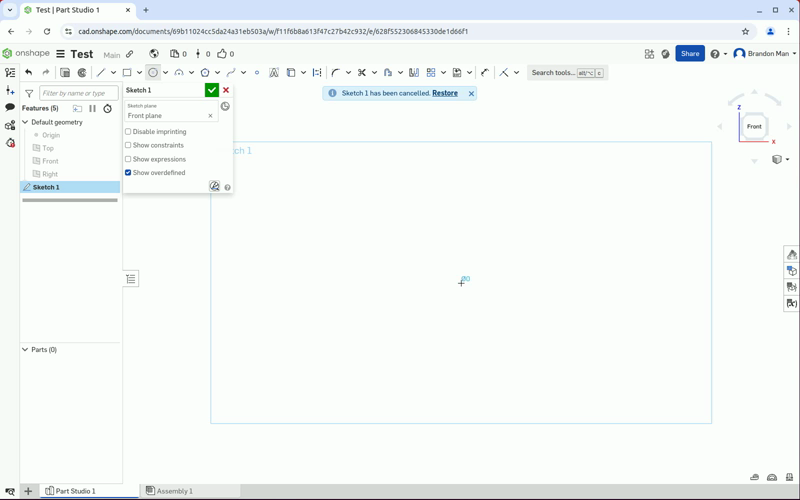
mouse_move(531, 282)
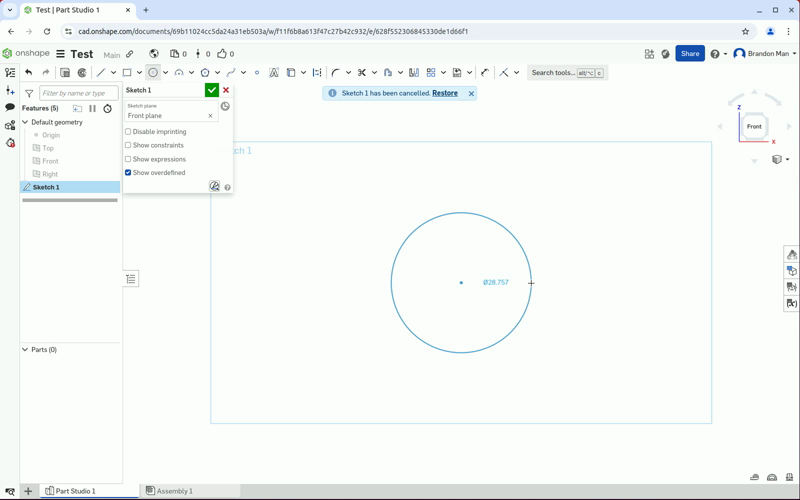
click(531, 282)
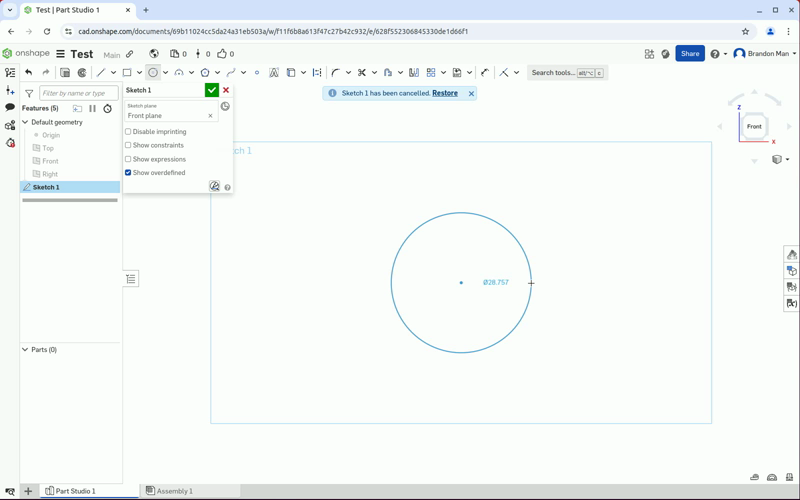
key(esc)
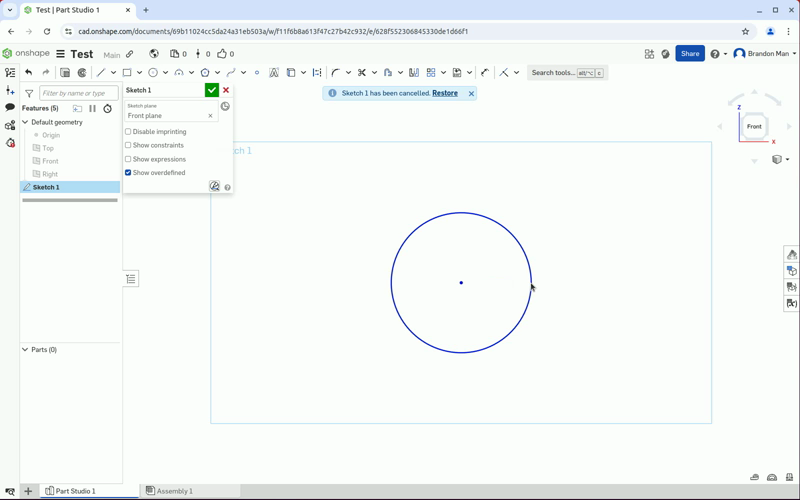
mouse_move(478, 329)
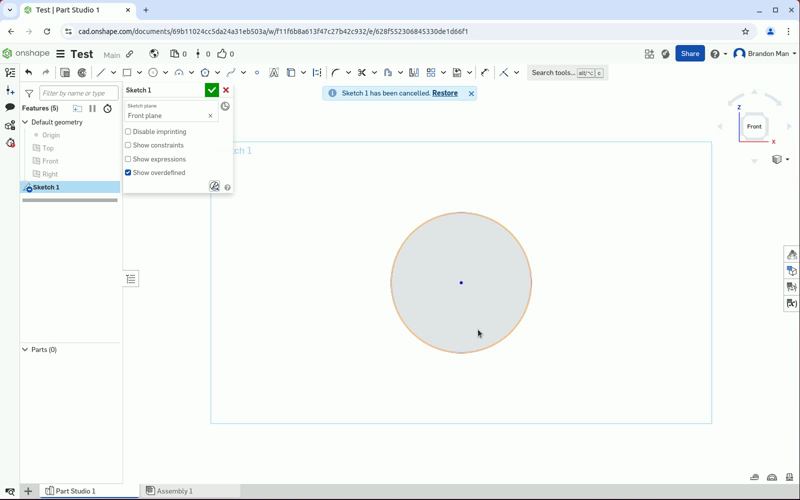
click(478, 329)
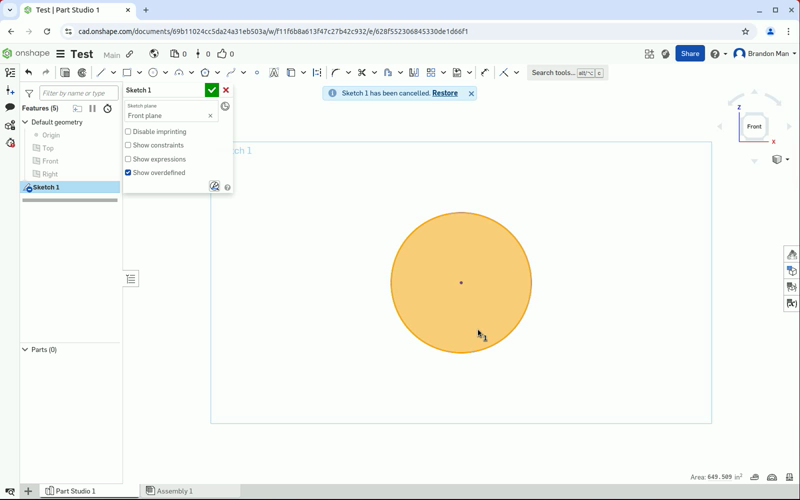
mouse_move(73, 352)
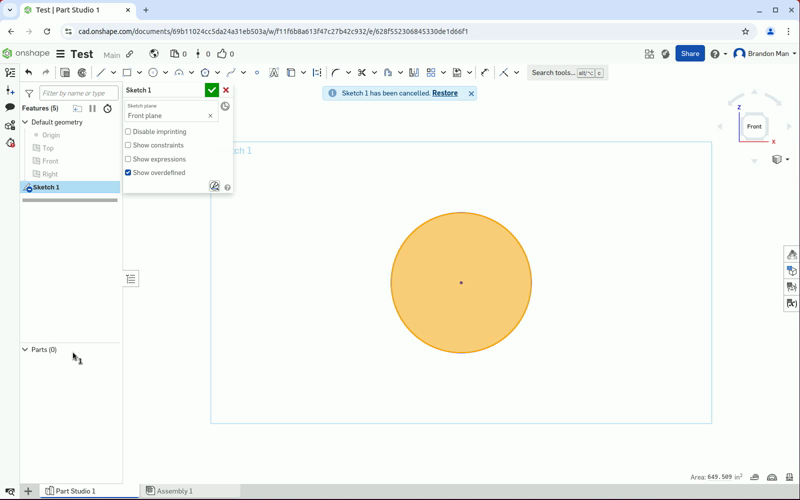
key(shift+y)
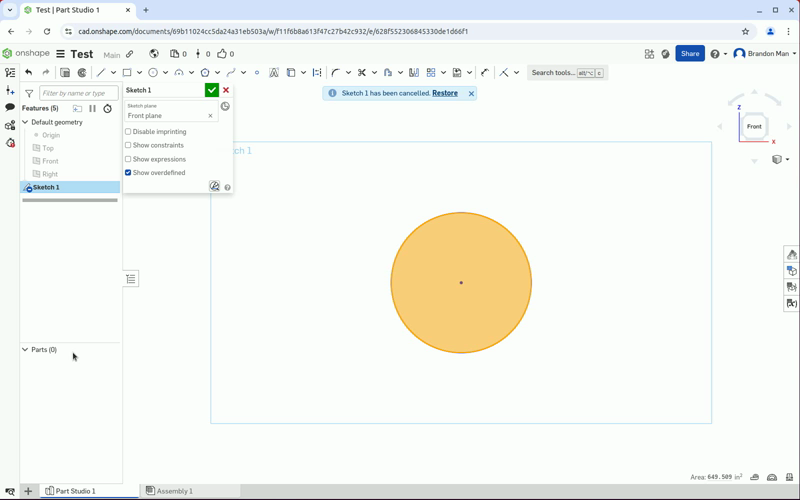
key(shift+e)
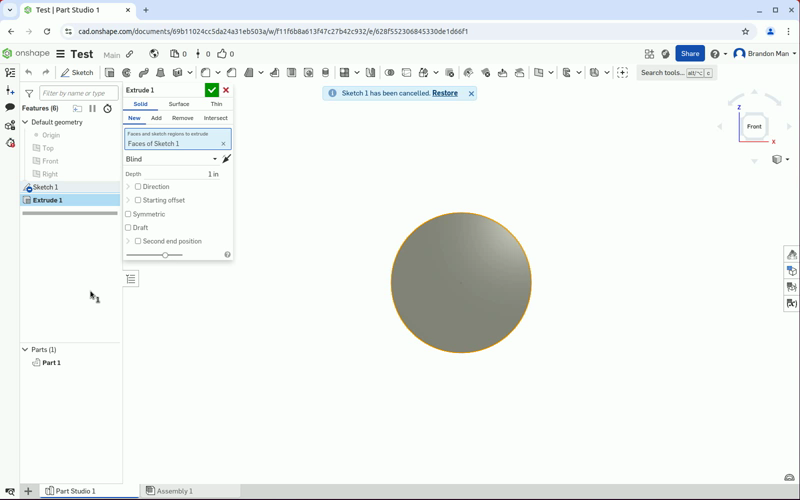
mouse_move(143, 106)
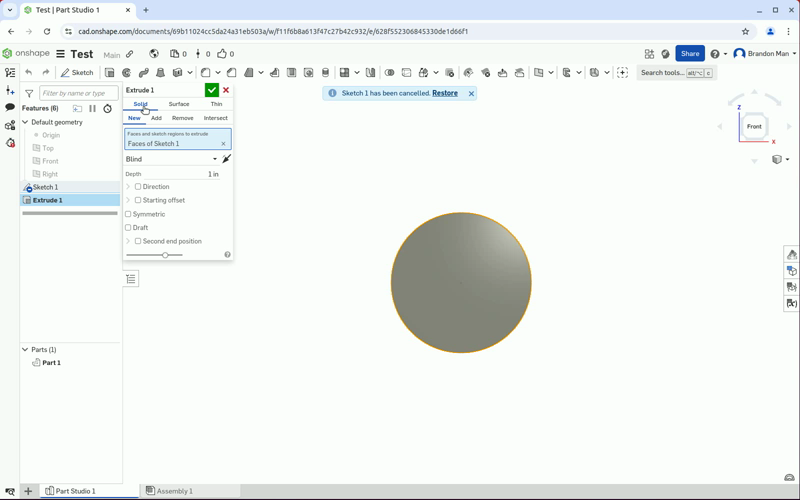
click(143, 106)
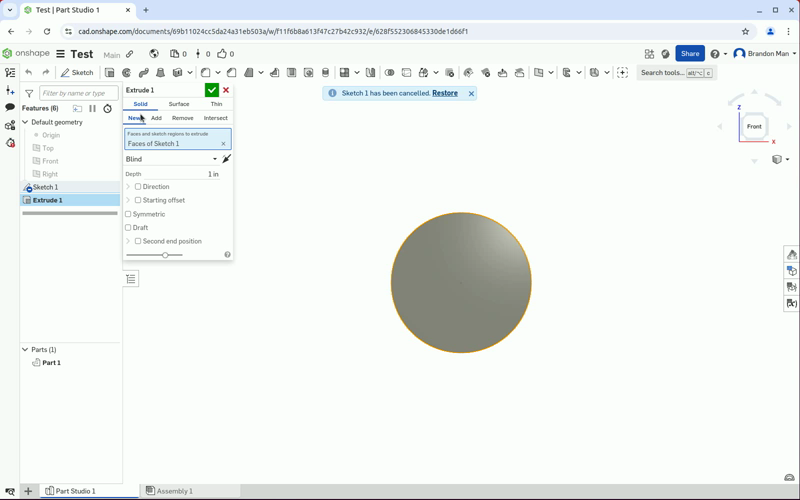
mouse_move(137, 120)
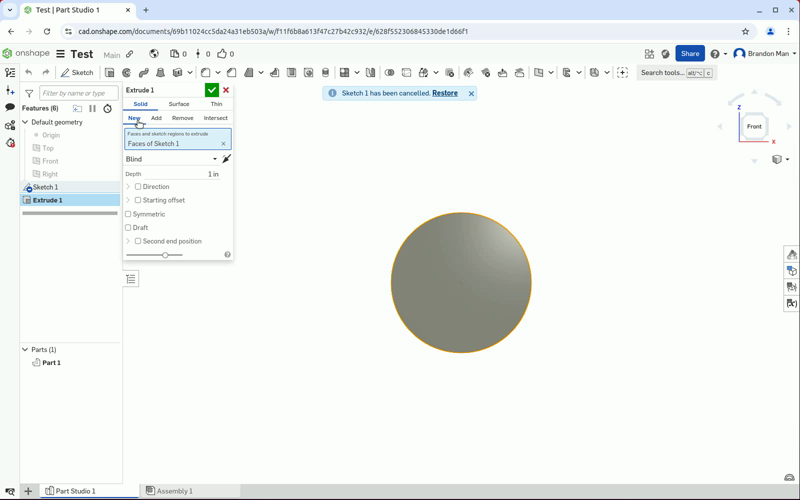
click(137, 120)
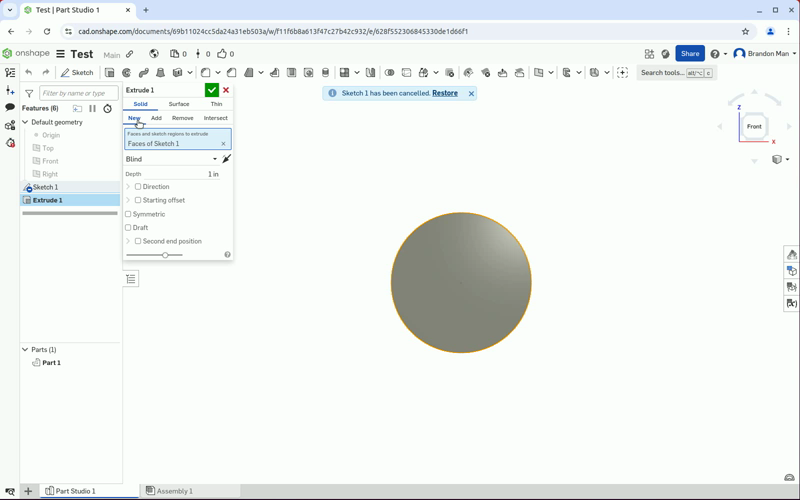
key(tab, 4)
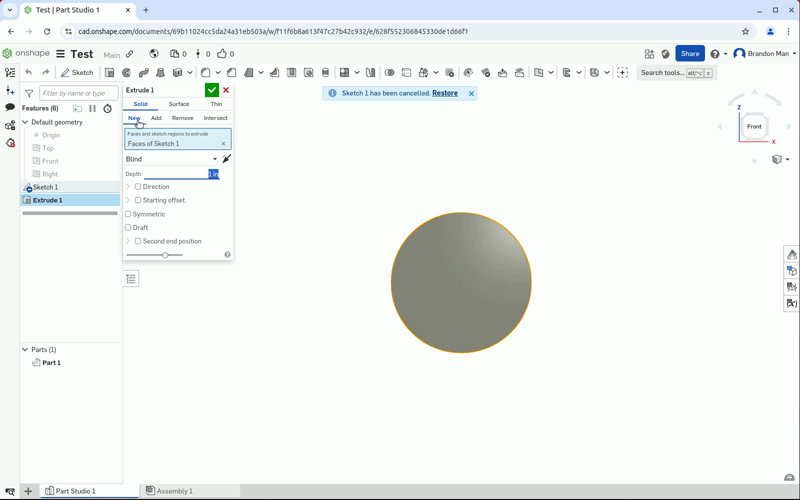
text(14.443)
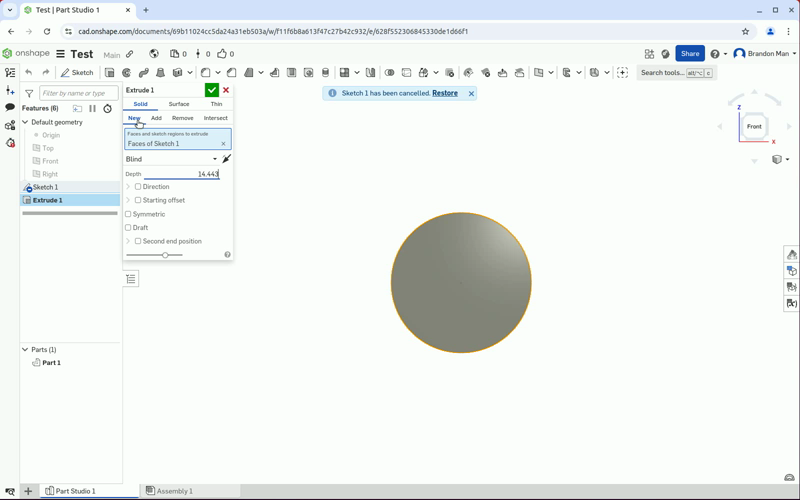
key(enter)
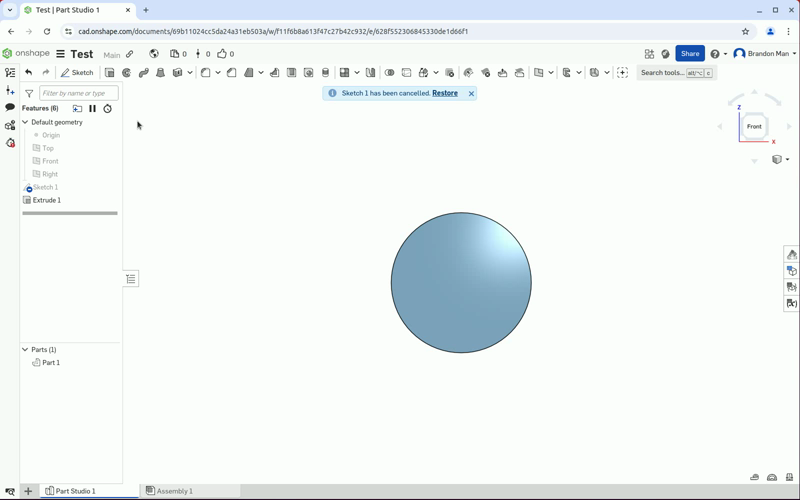
key(shift+h)
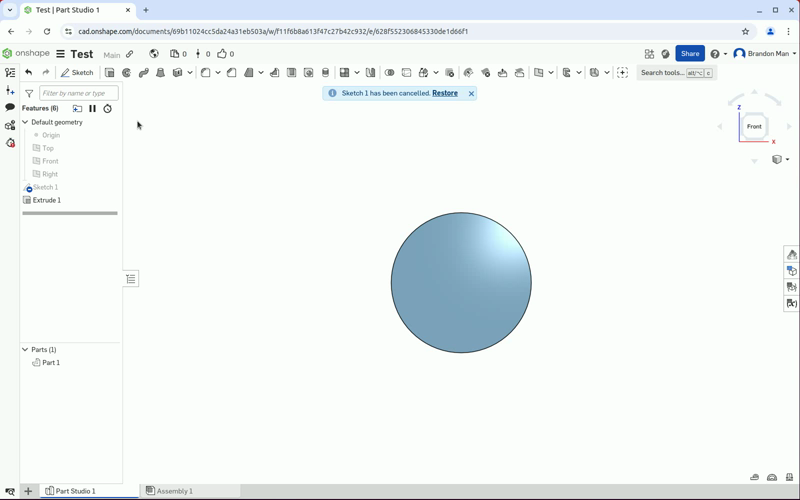
key(shift+h)
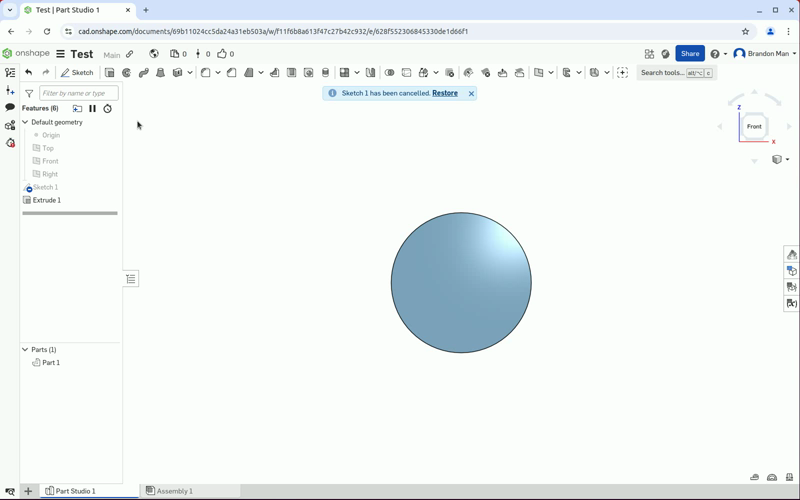
mouse_move(73, 189)
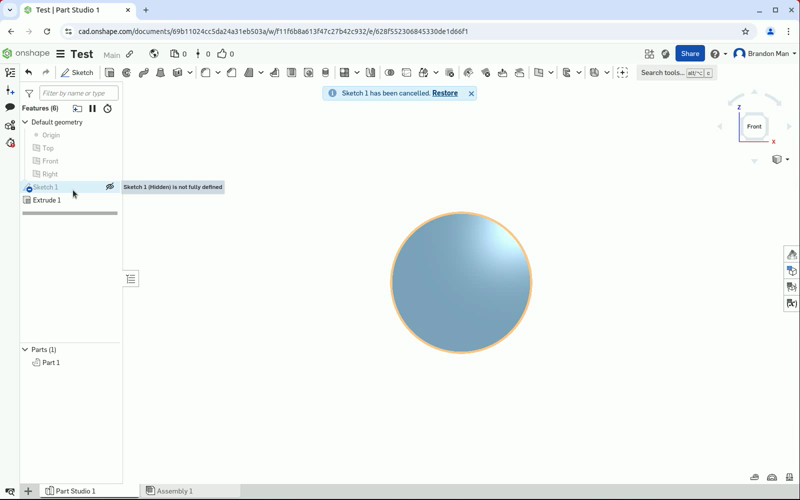
click(73, 189)
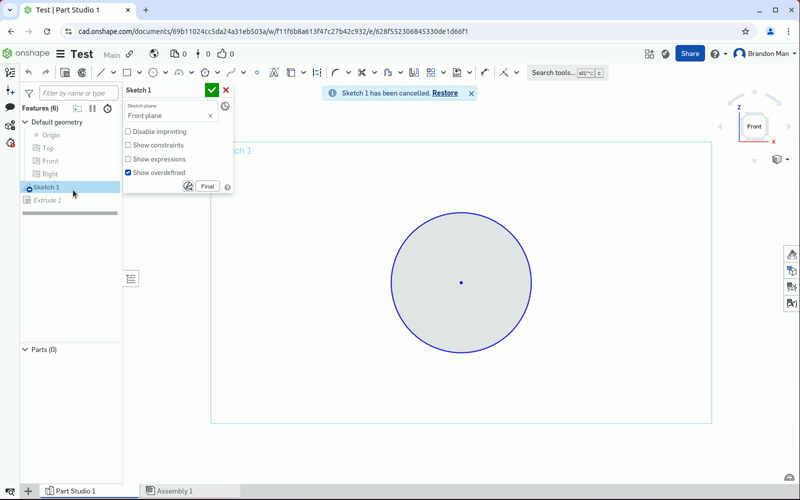
mouse_move(229, 92)
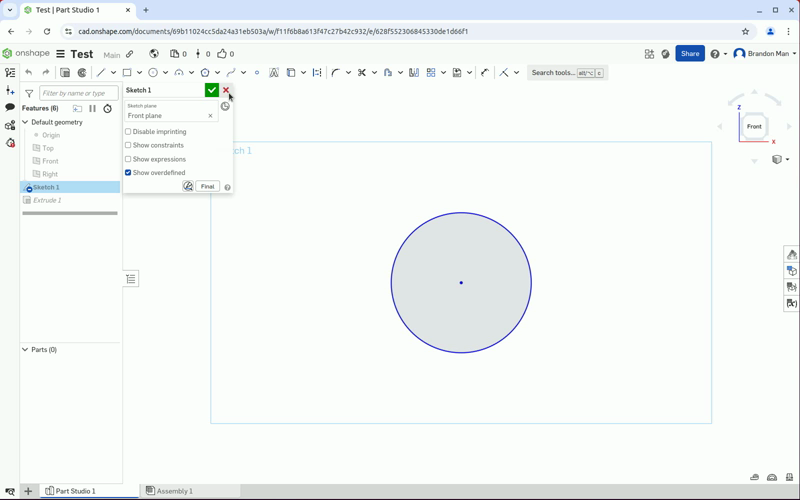
click(229, 92)
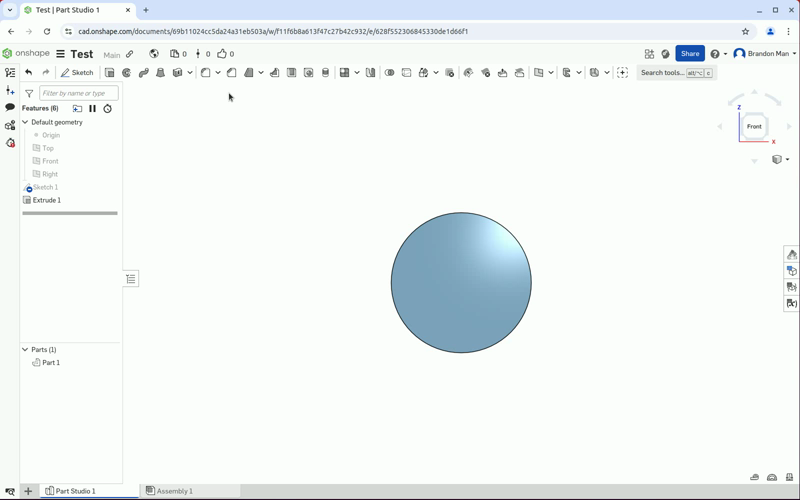
mouse_move(541, 75)
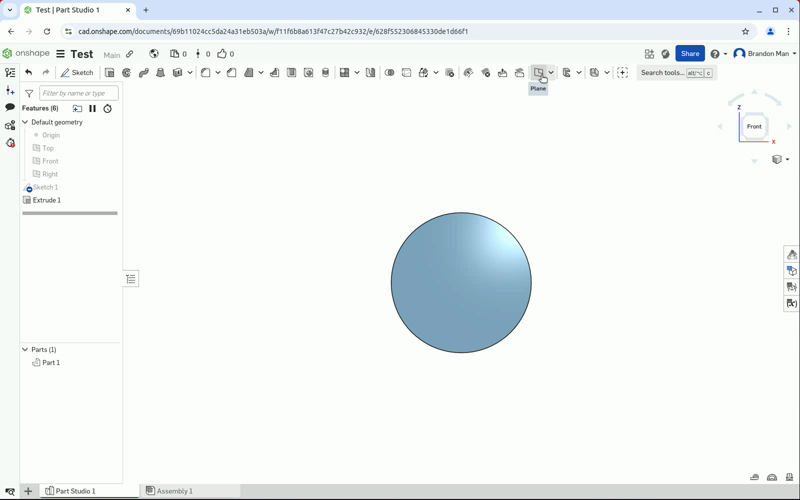
click(541, 75)
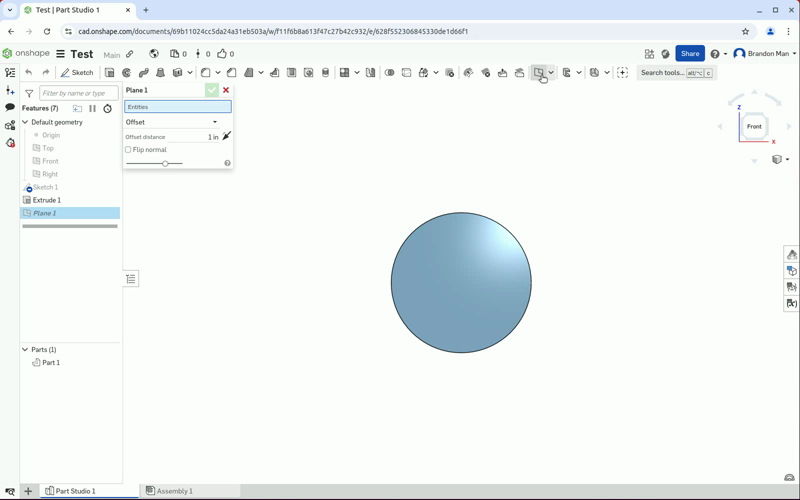
mouse_move(73, 163)
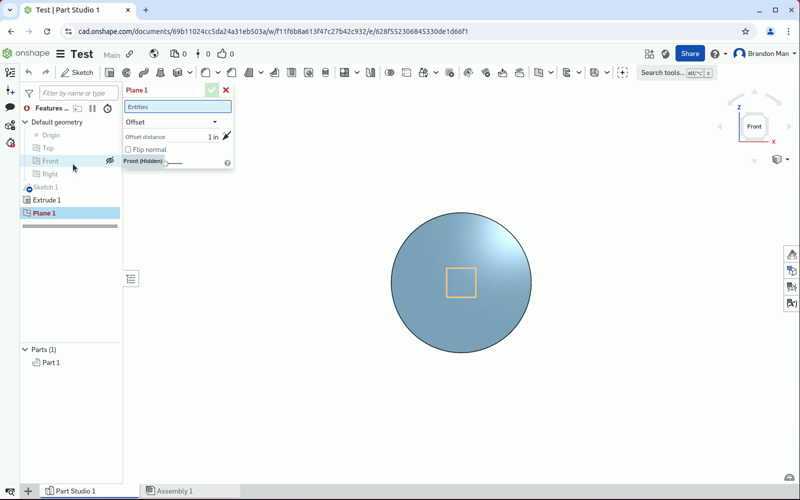
click(73, 163)
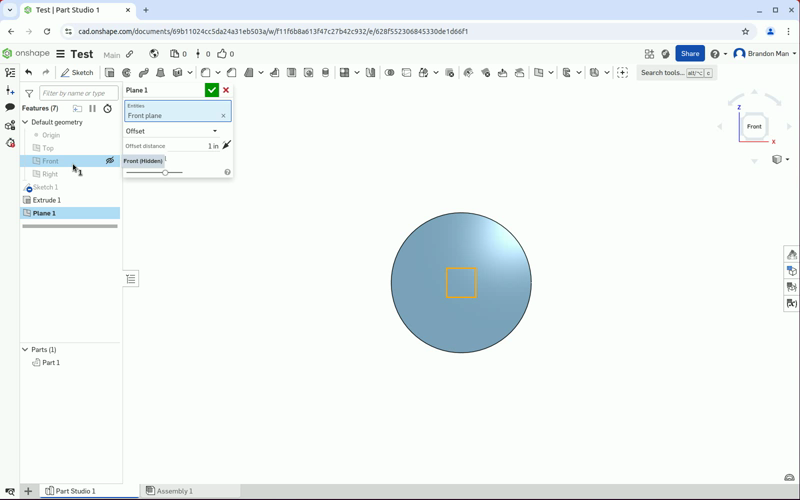
key(tab, 2)
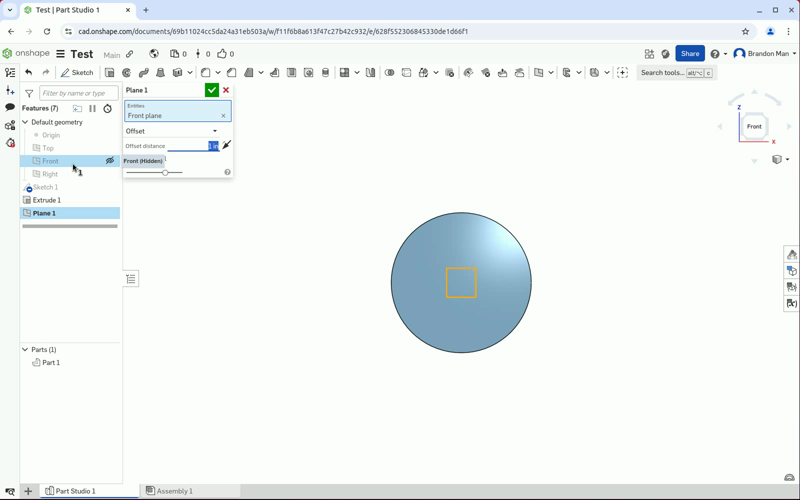
text(14.45)
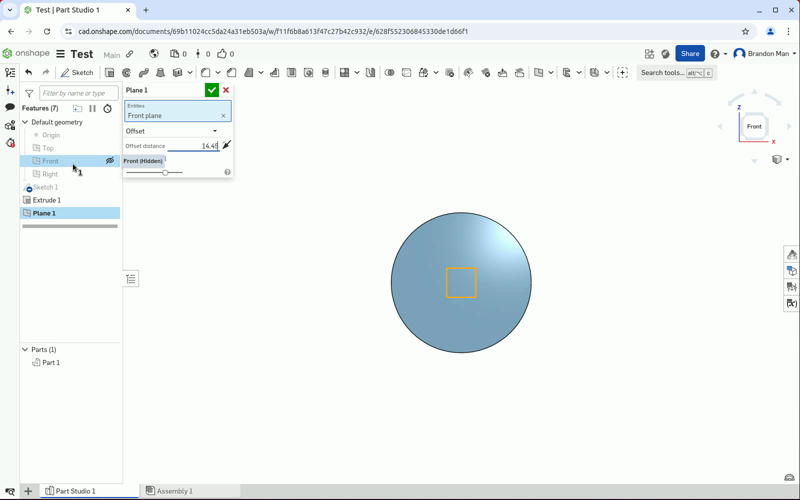
key(enter, 2)
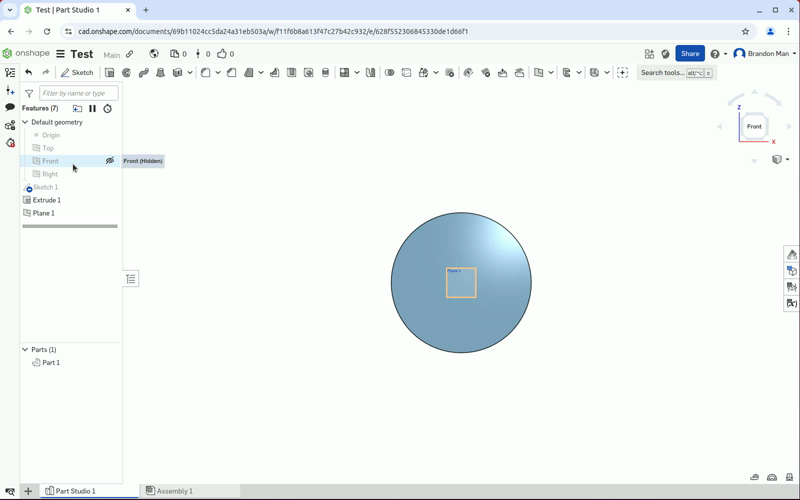
key(shift+s)
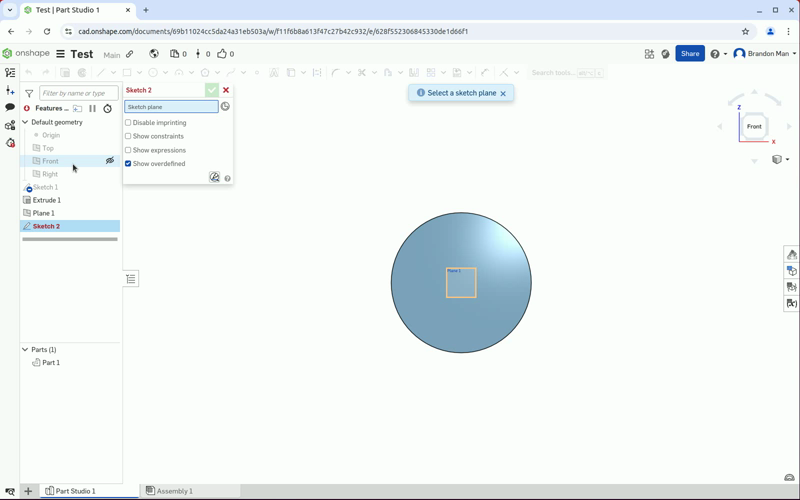
mouse_move(73, 215)
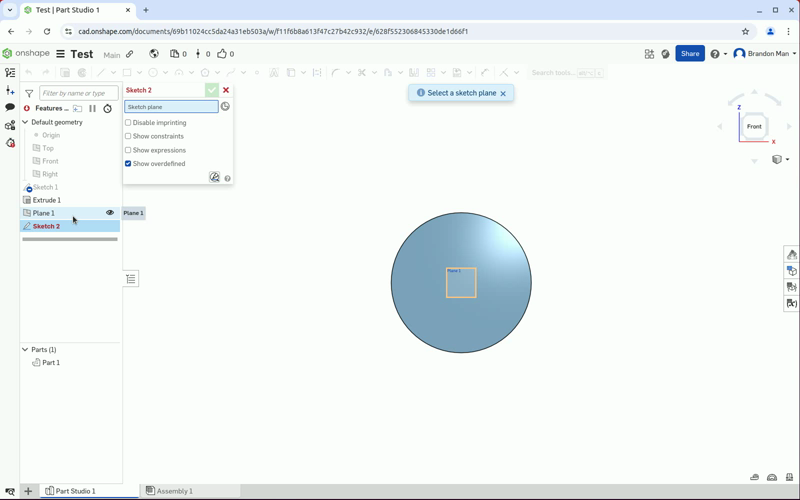
click(73, 215)
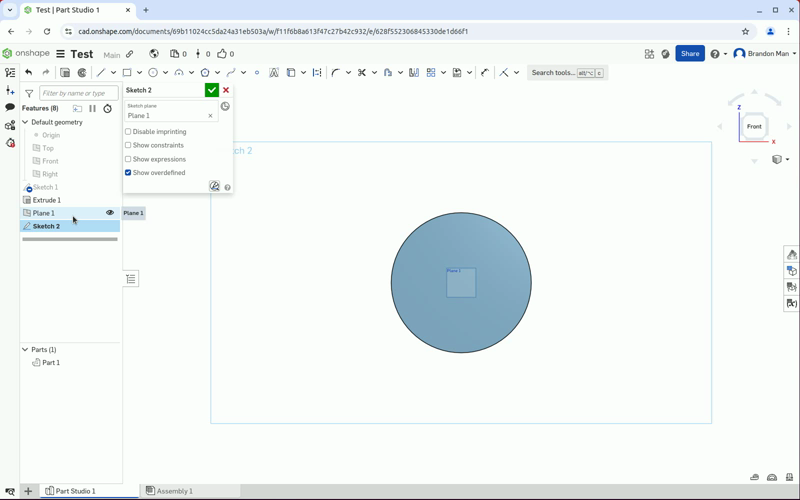
mouse_move(73, 352)
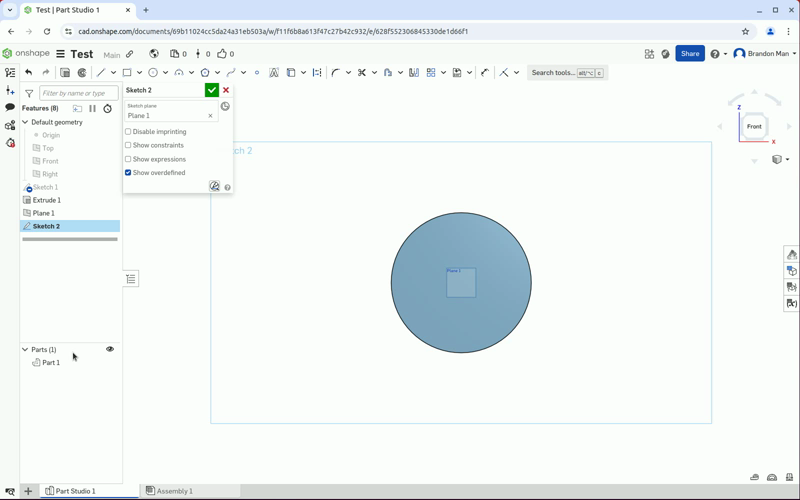
key(y)
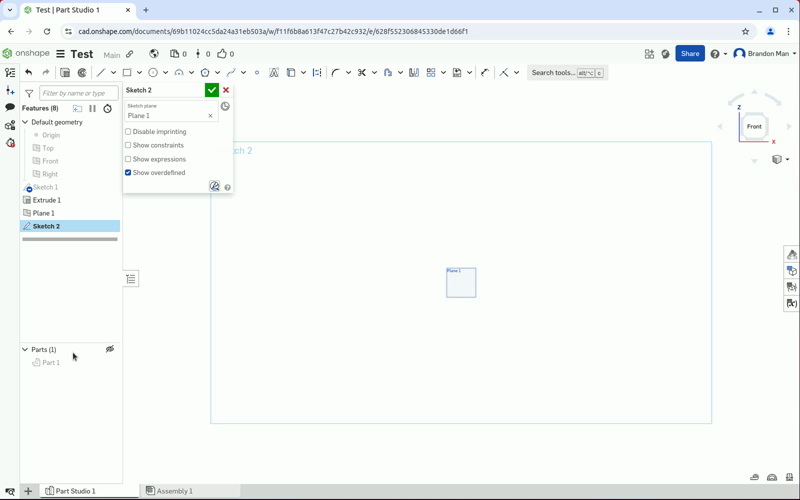
key(l)
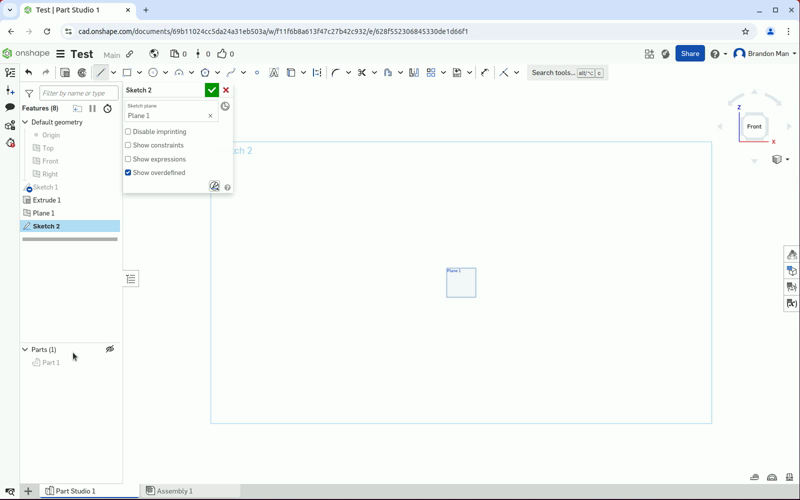
key_down(shift)
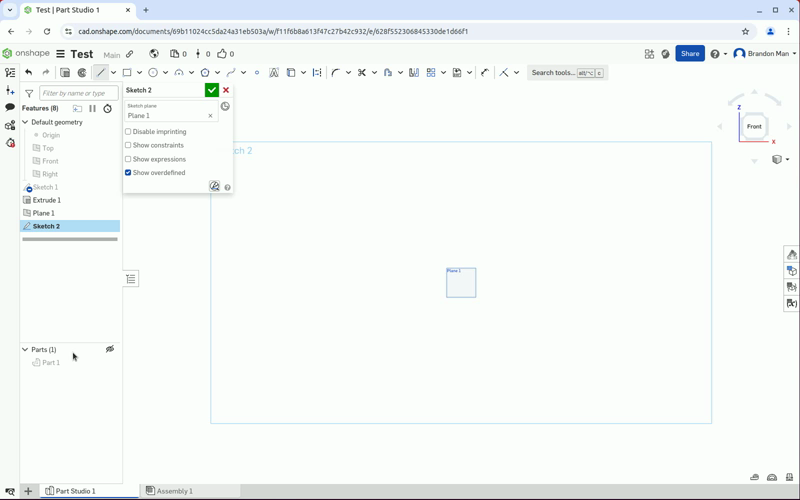
mouse_move(457, 253)
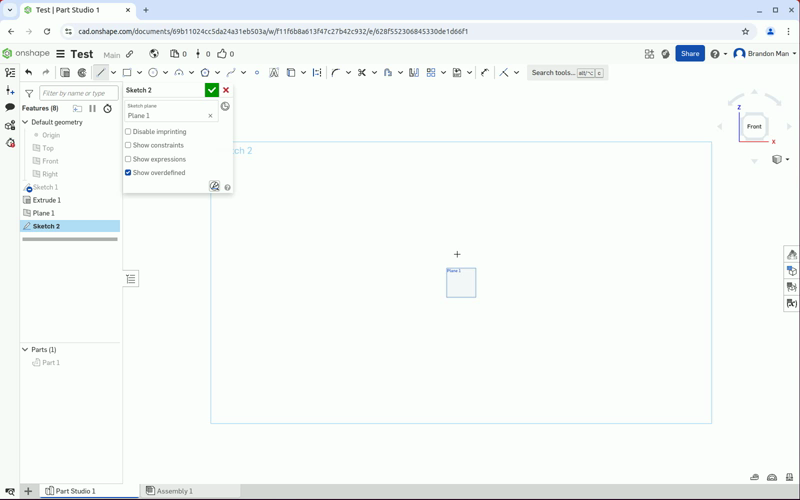
click(457, 253)
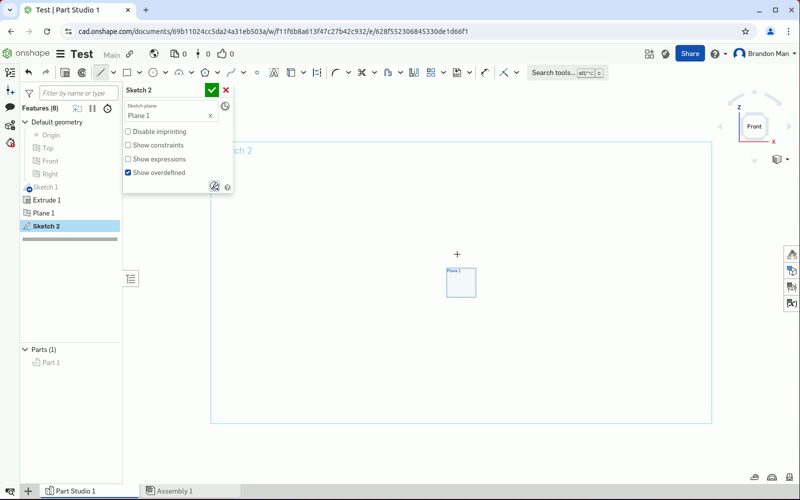
key_up(shift)
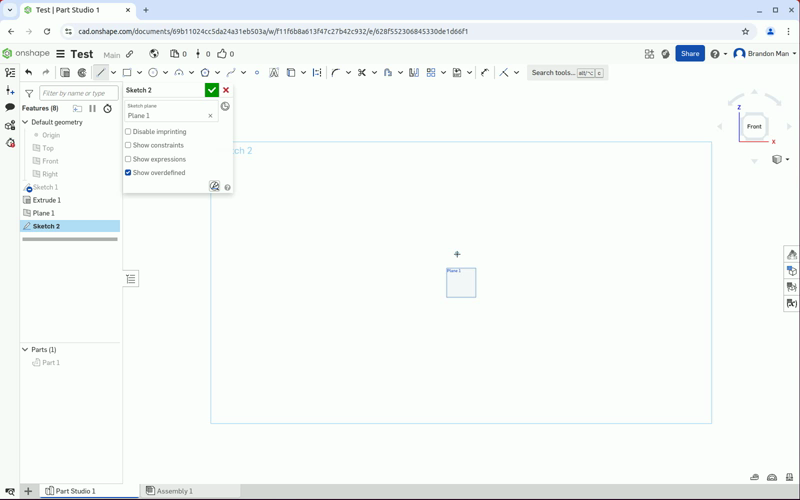
key_down(shift)
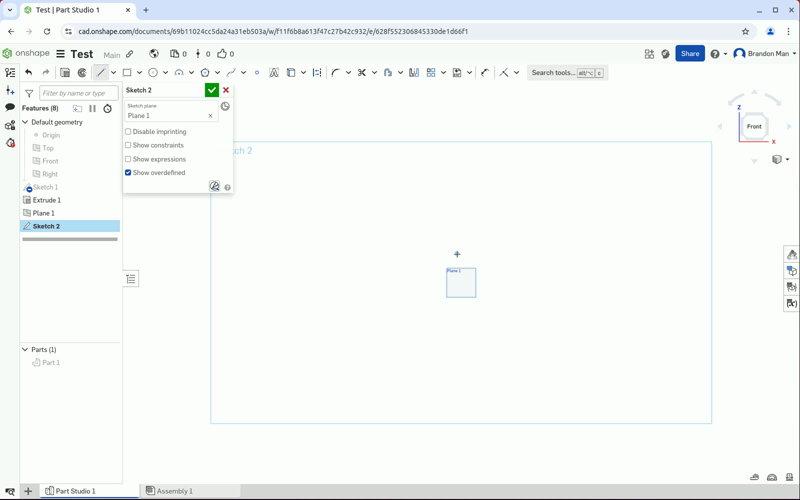
mouse_move(487, 253)
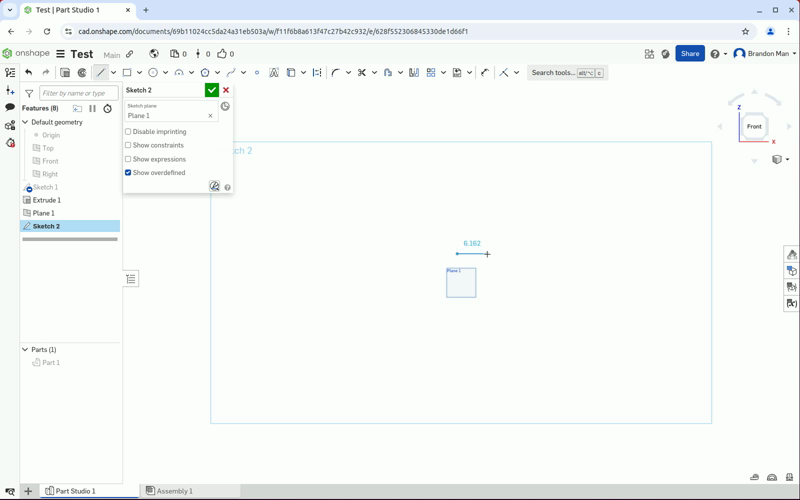
mouse_move(464, 253)
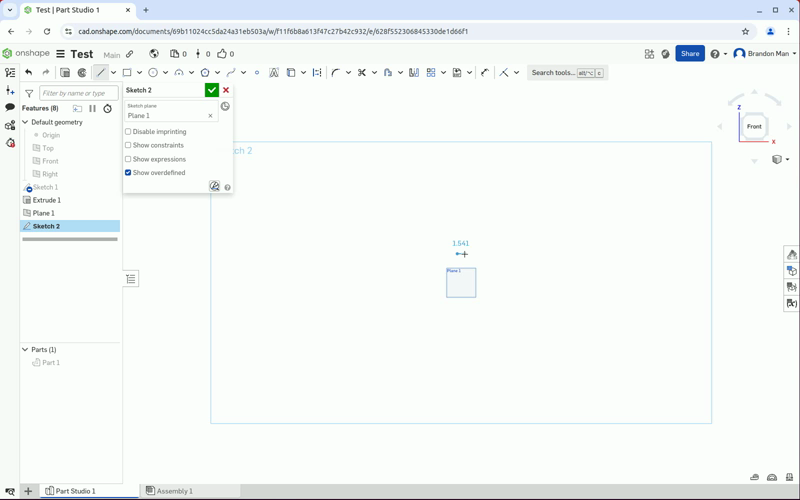
click(464, 253)
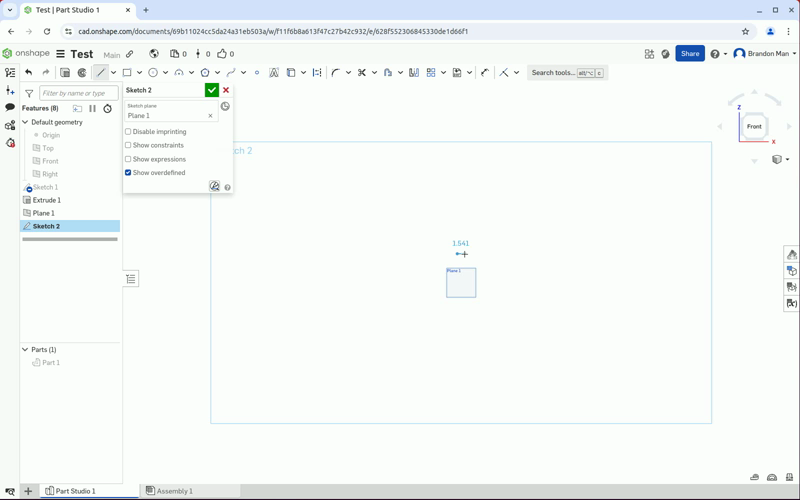
key_up(shift)
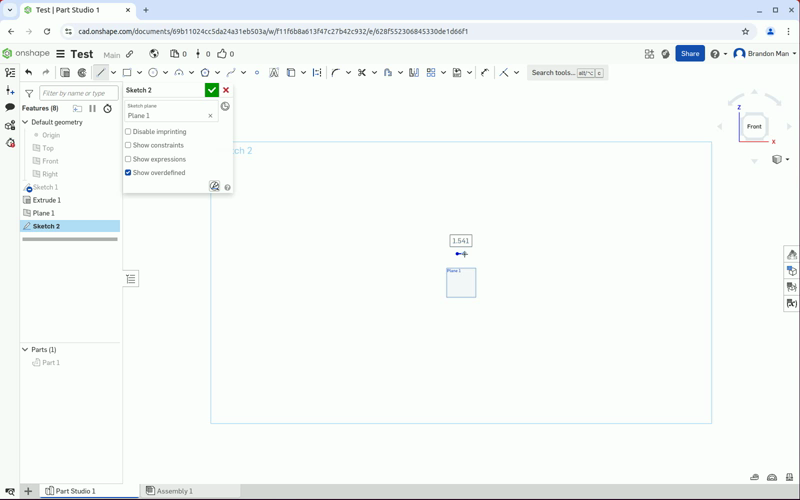
key_down(shift)
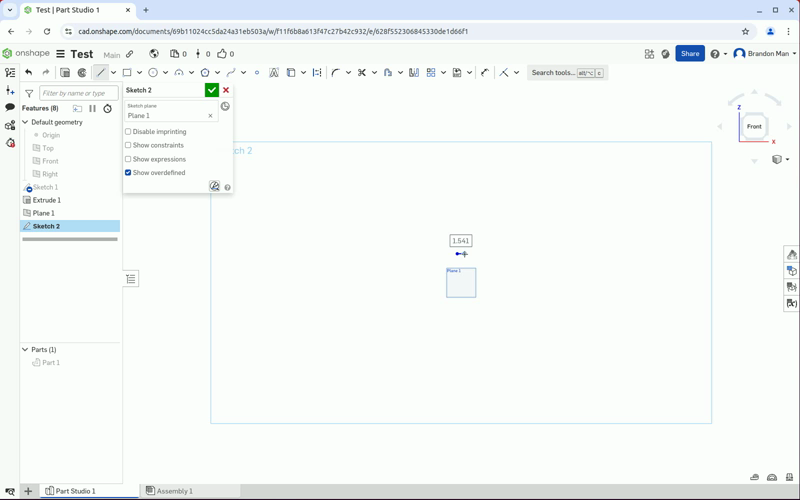
mouse_move(495, 253)
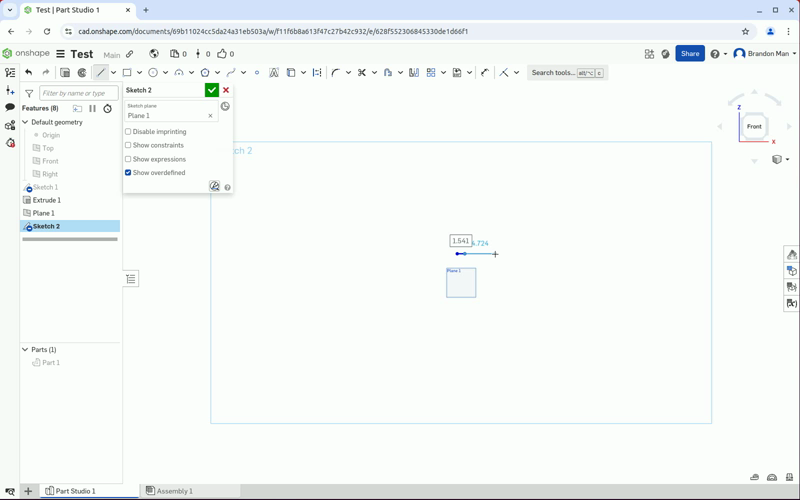
mouse_move(464, 225)
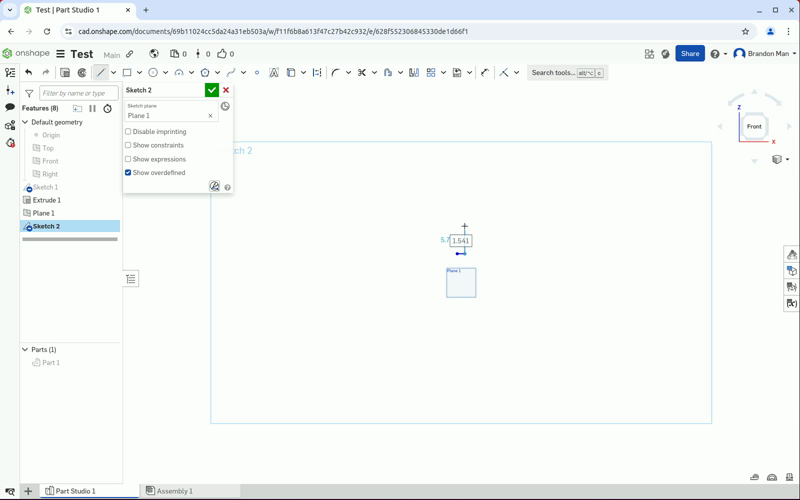
click(464, 225)
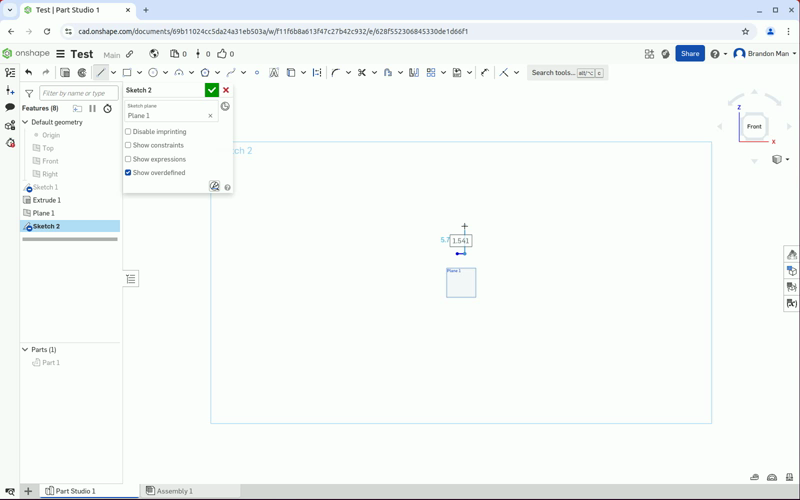
key_up(shift)
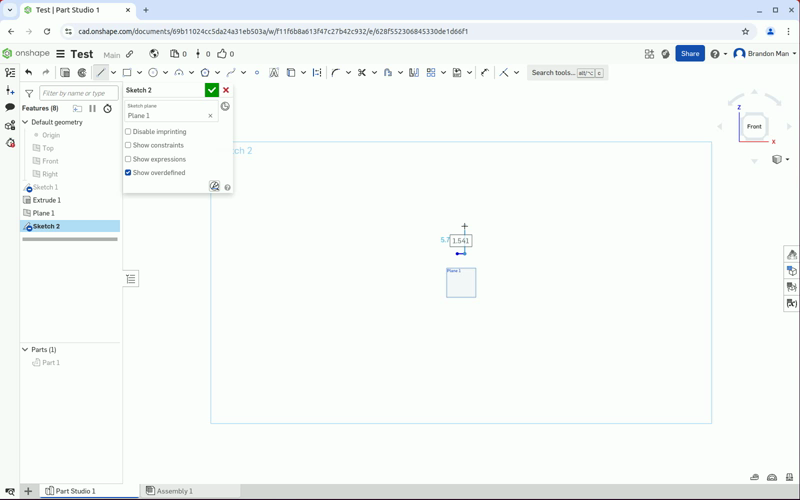
key_down(shift)
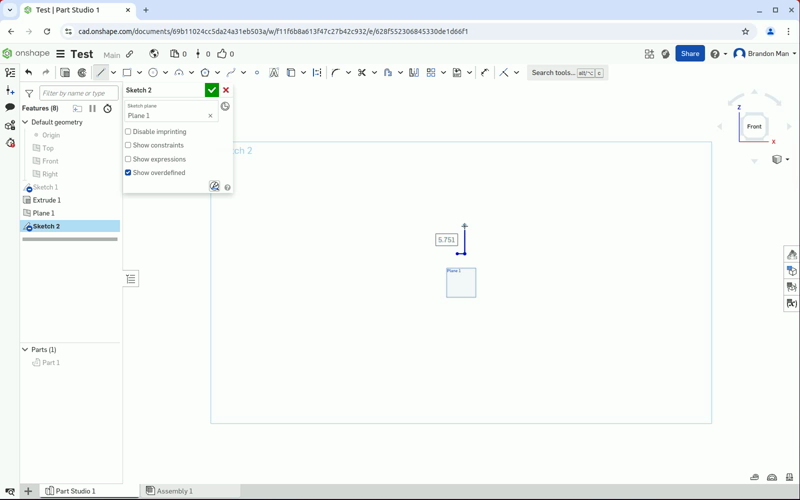
mouse_move(495, 225)
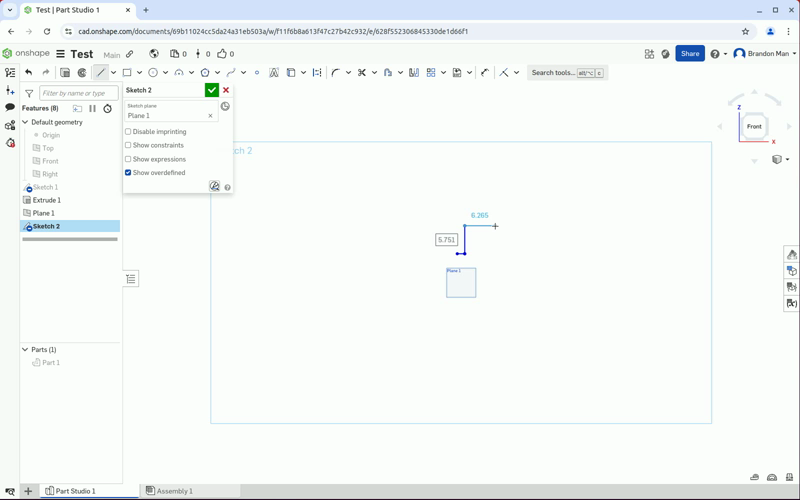
mouse_move(457, 225)
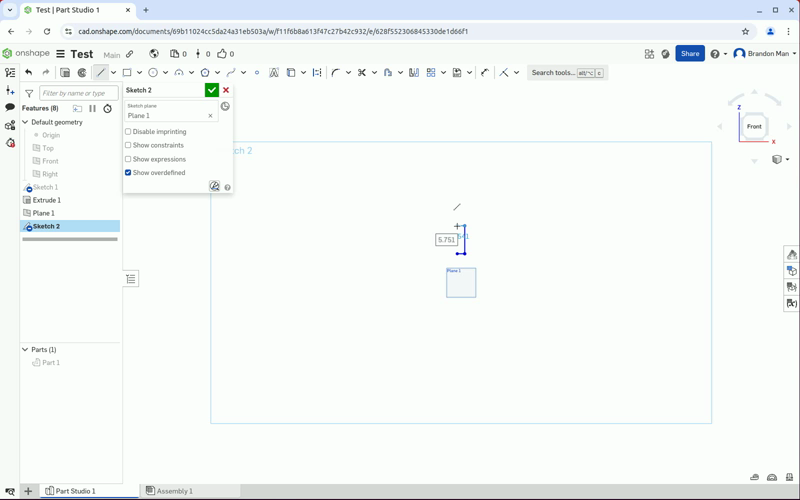
click(457, 225)
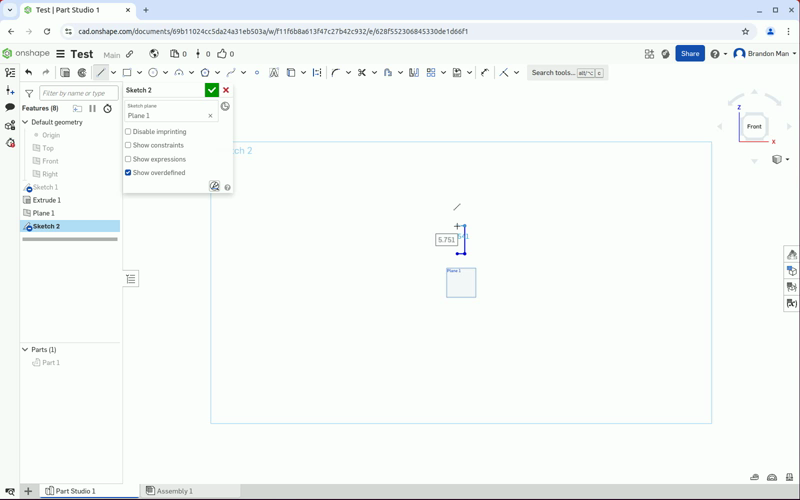
key_up(shift)
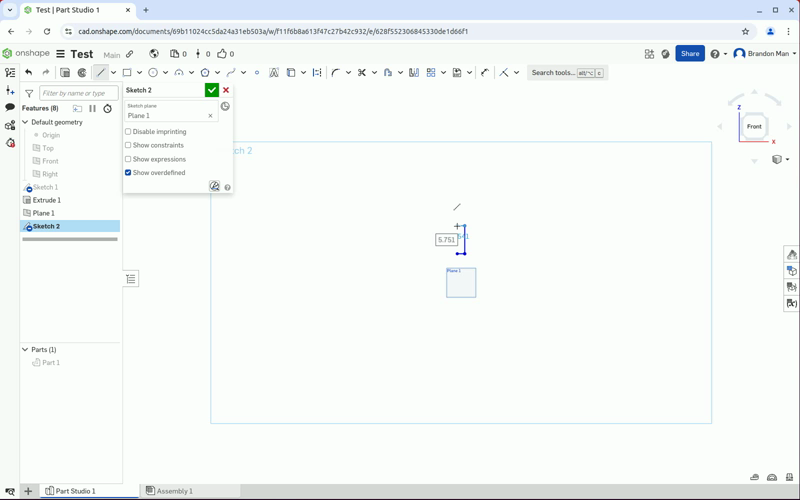
mouse_move(487, 225)
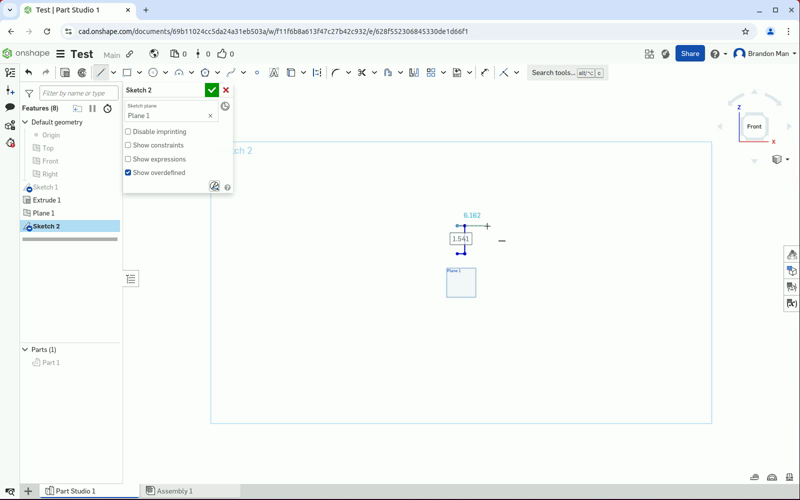
key_down(shift)
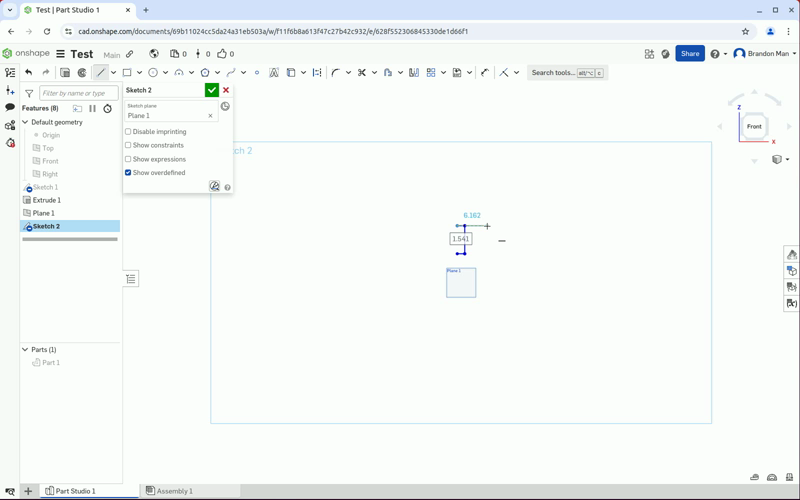
mouse_move(457, 253)
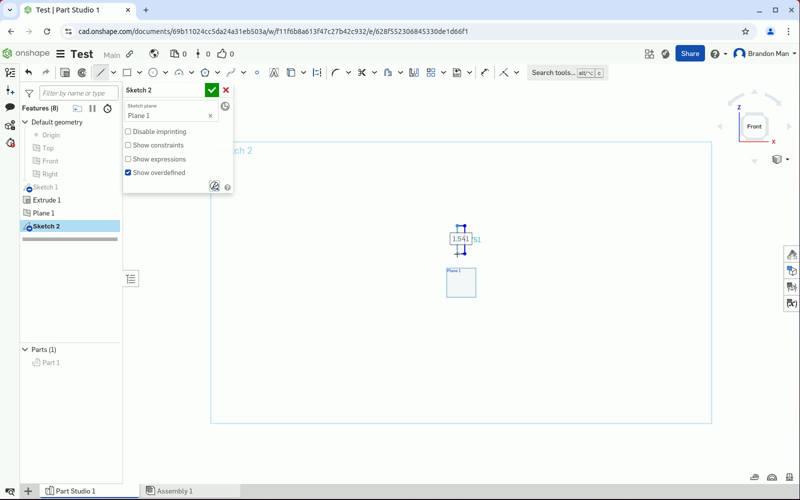
key_up(shift)
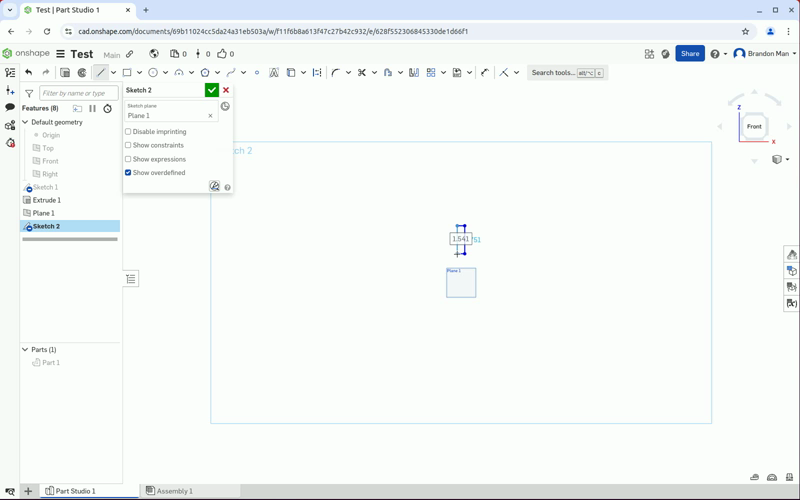
click(457, 253)
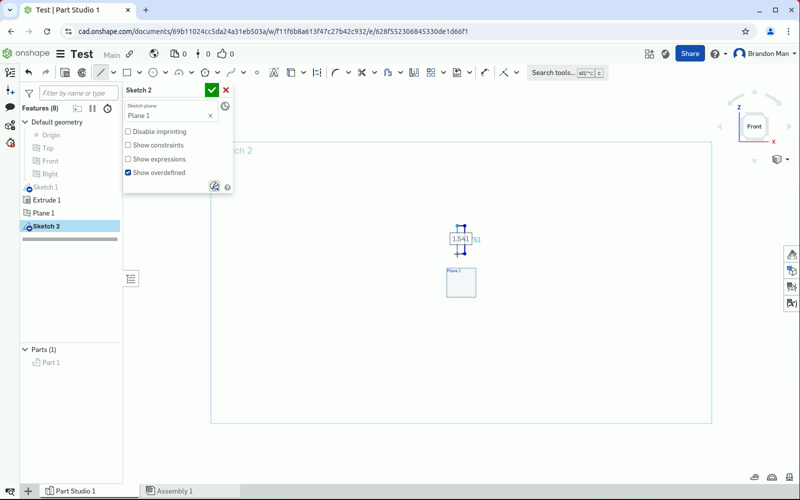
key(esc)
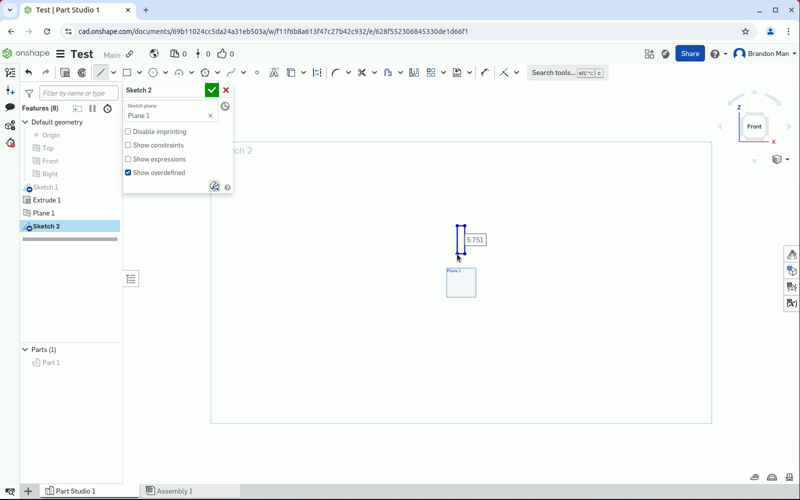
mouse_move(459, 240)
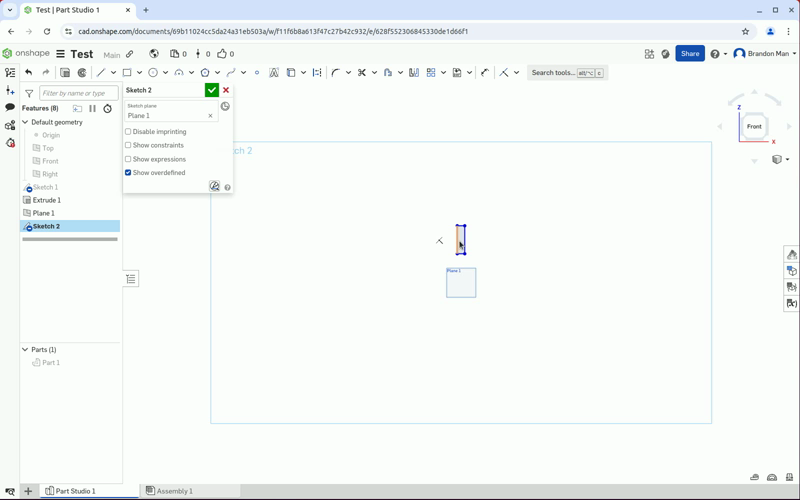
scroll(6)
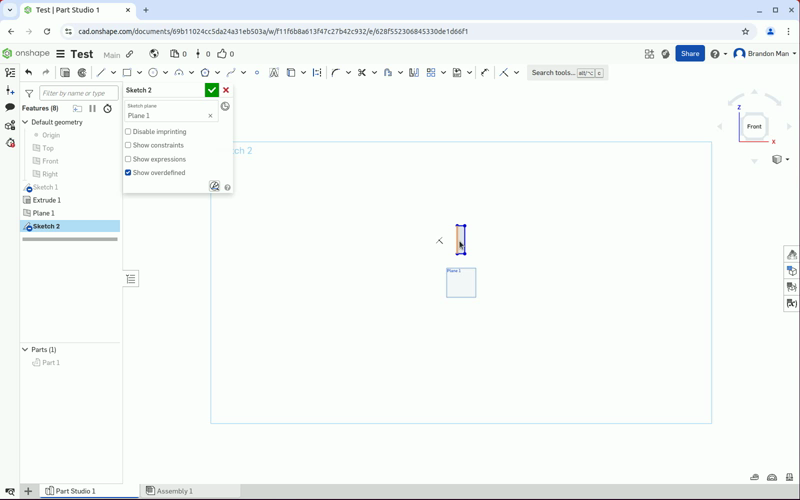
scroll(6)
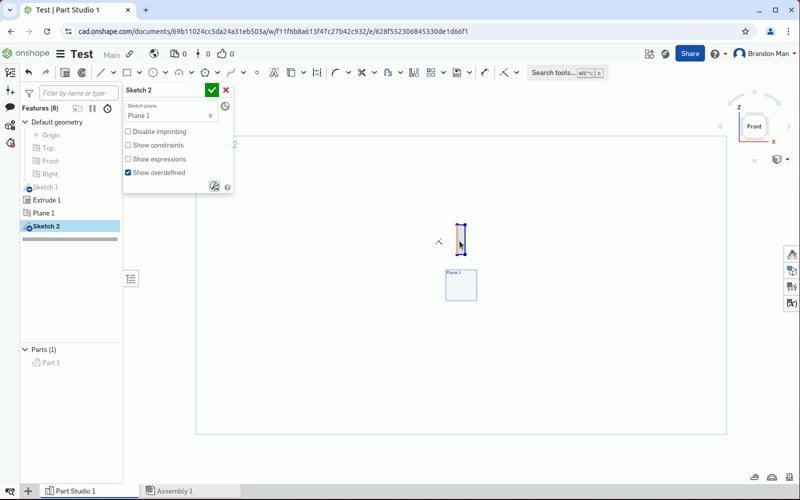
scroll(6)
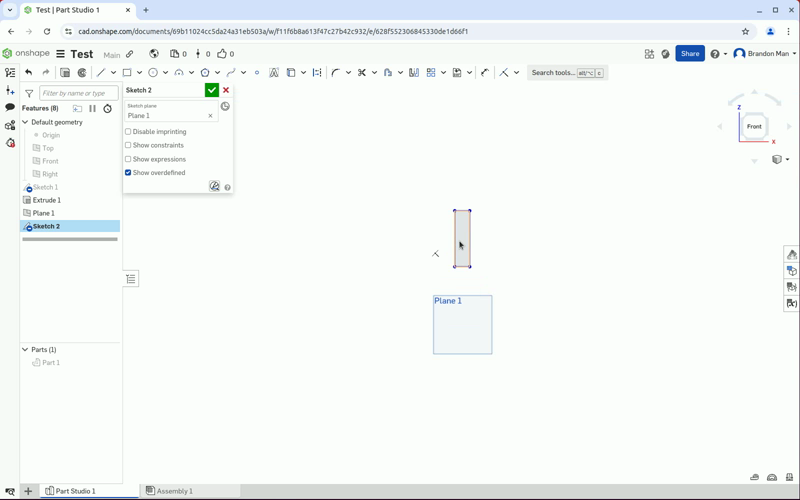
scroll(6)
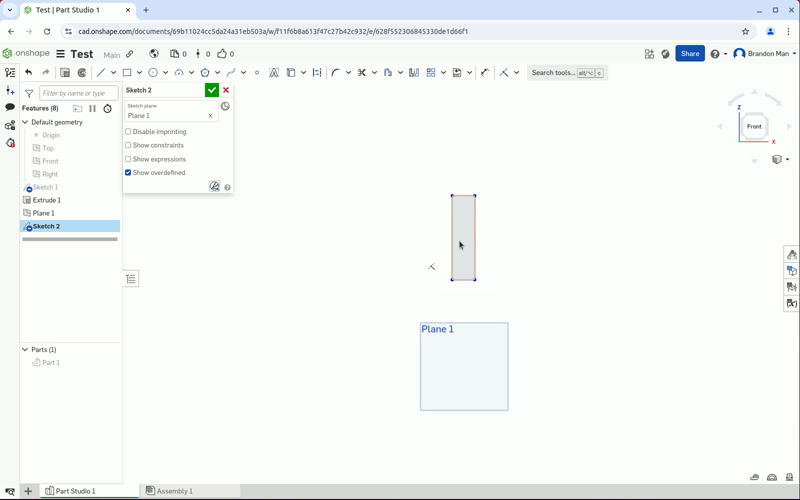
scroll(6)
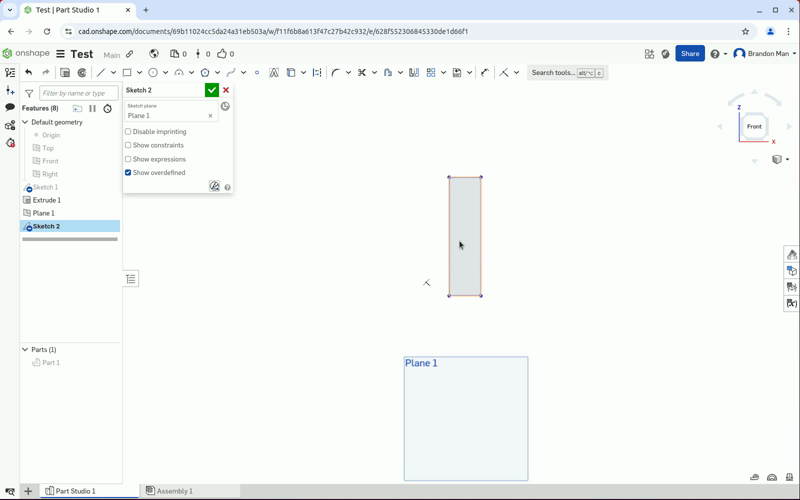
scroll(6)
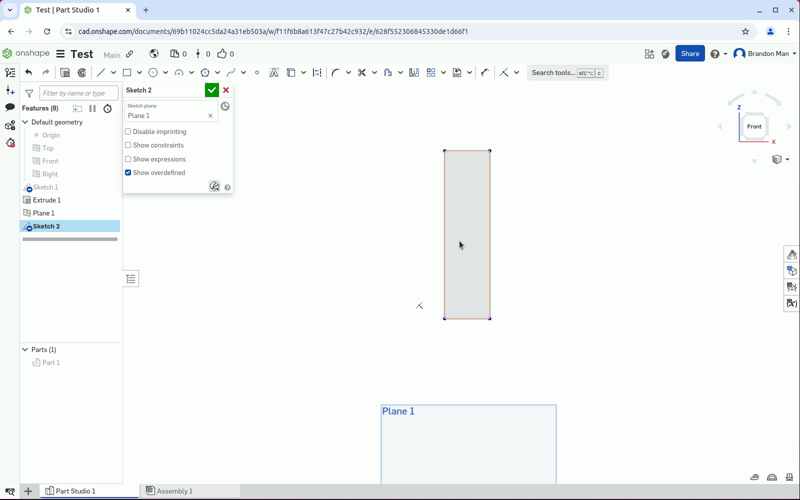
scroll(6)
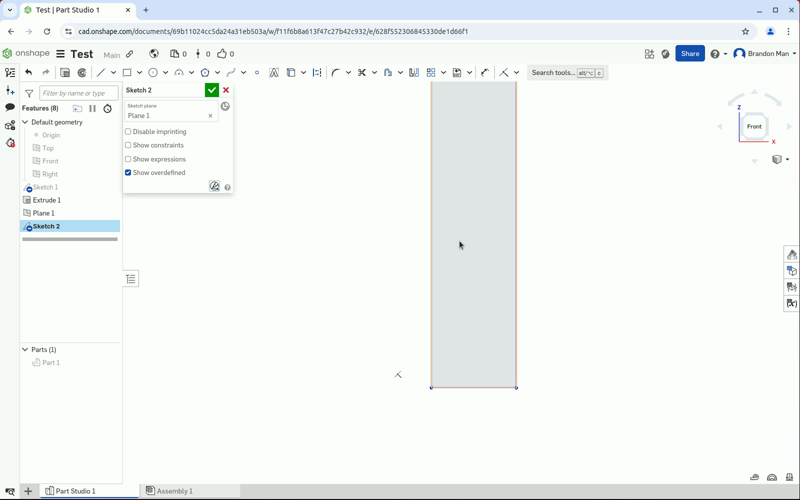
click(459, 240)
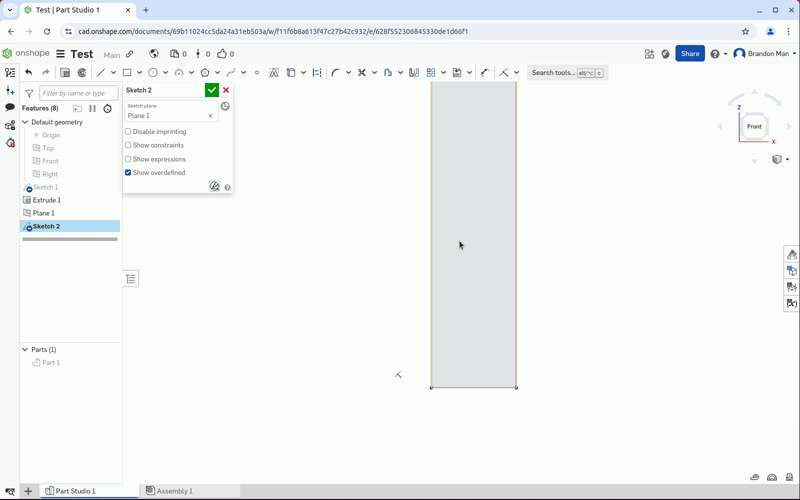
scroll(-6)
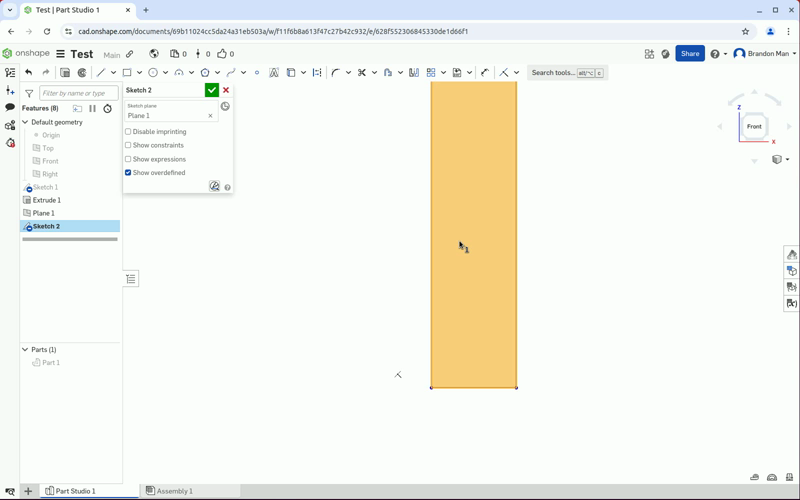
scroll(-6)
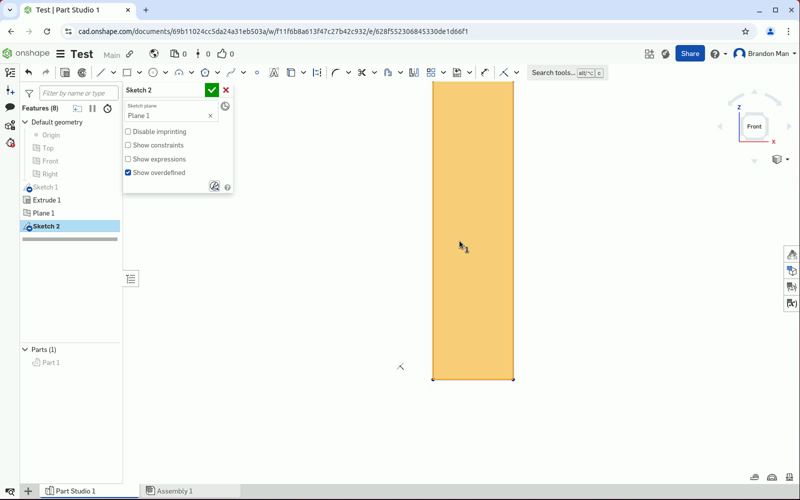
scroll(-6)
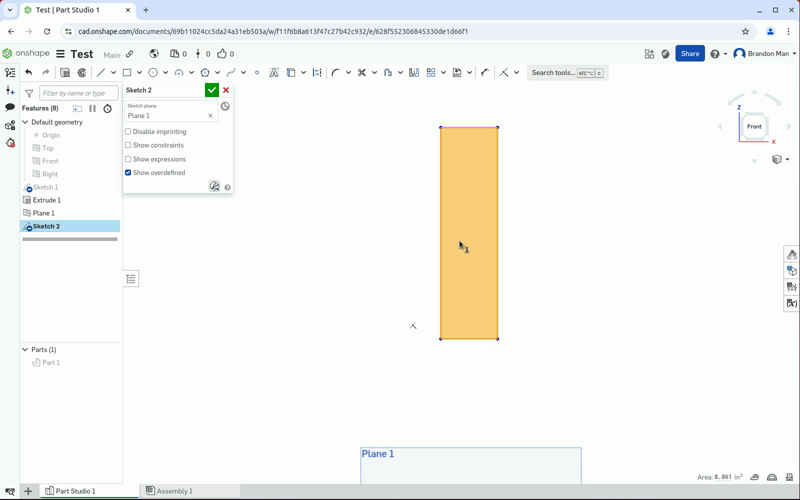
scroll(-6)
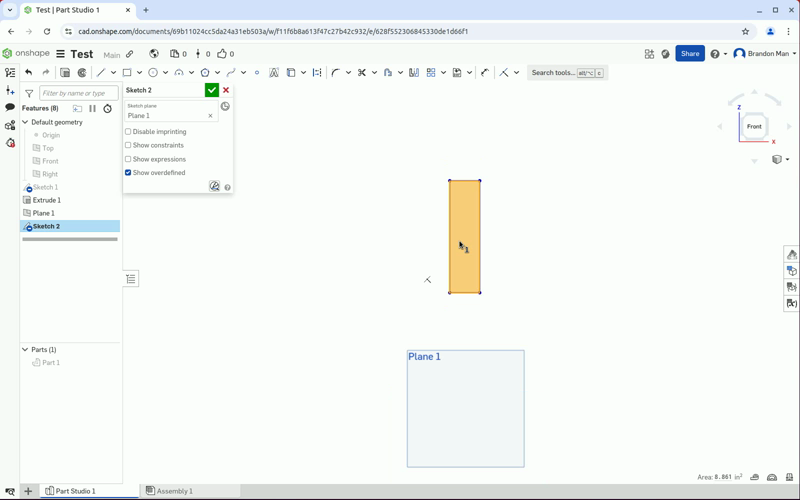
scroll(-6)
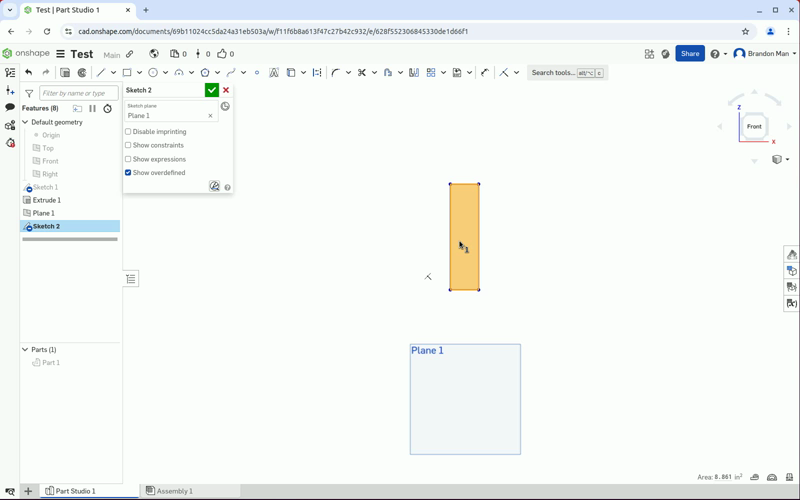
scroll(-6)
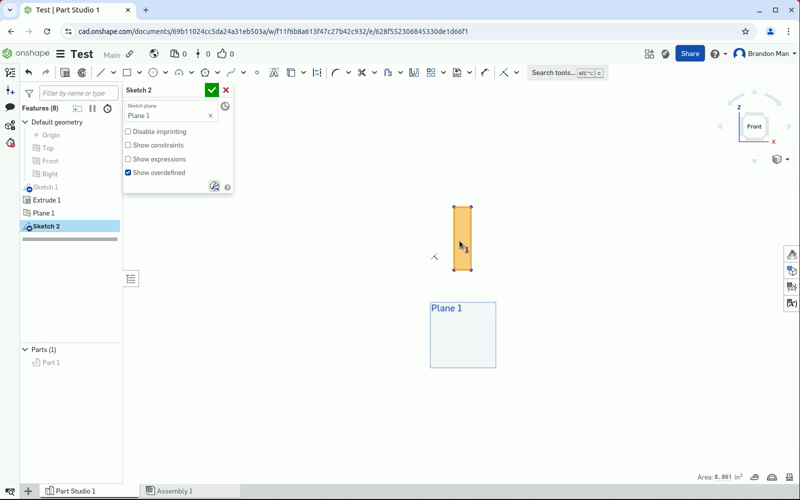
scroll(-6)
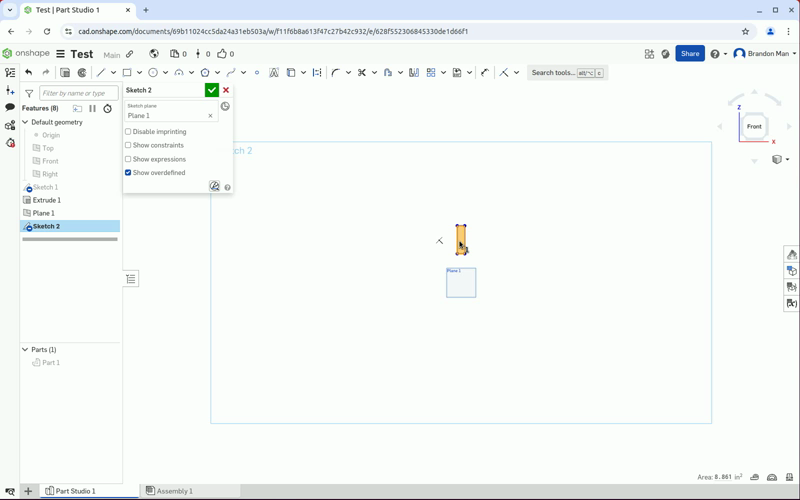
mouse_move(73, 352)
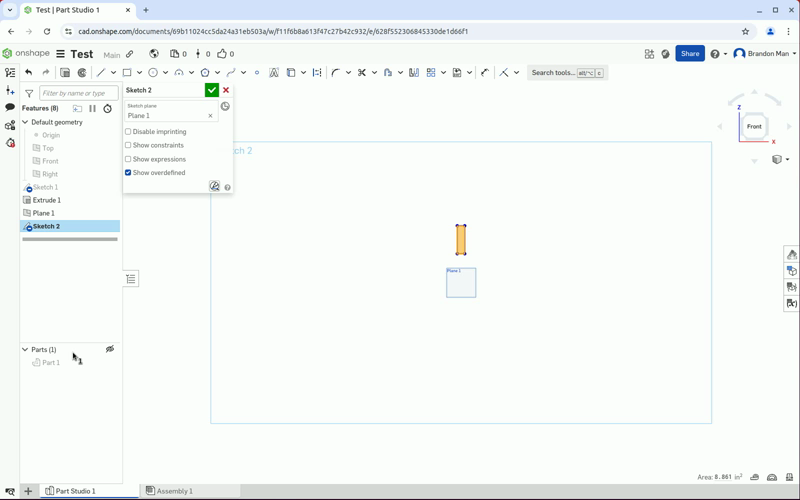
key(shift+y)
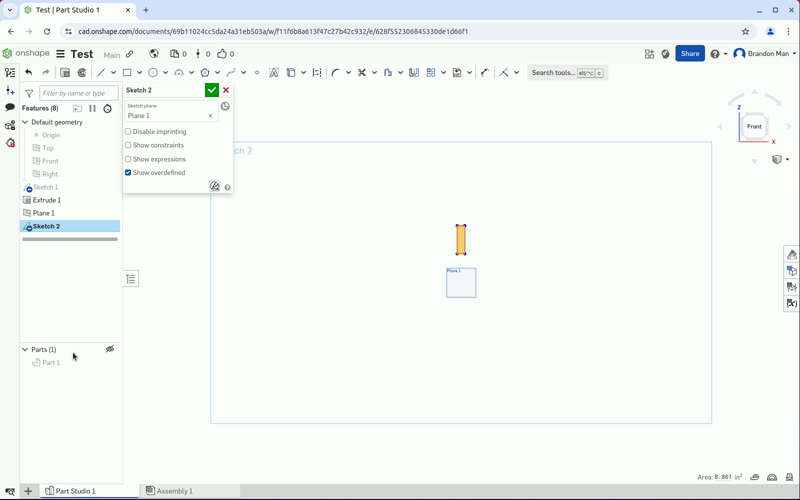
key(shift+e)
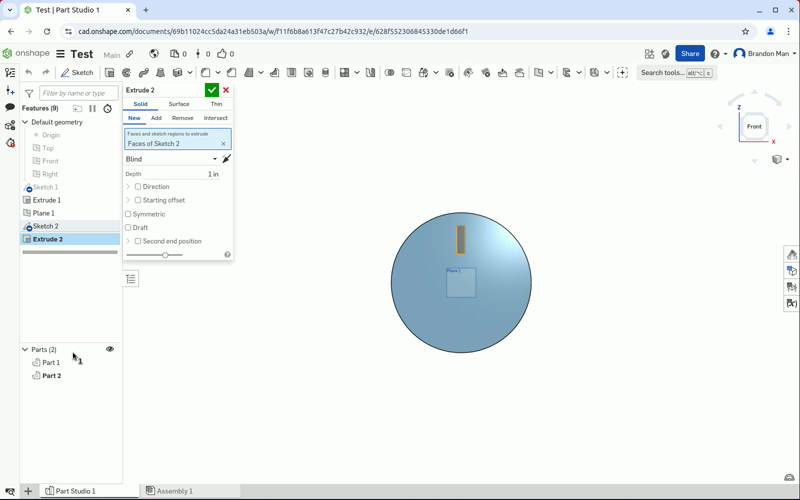
mouse_move(143, 106)
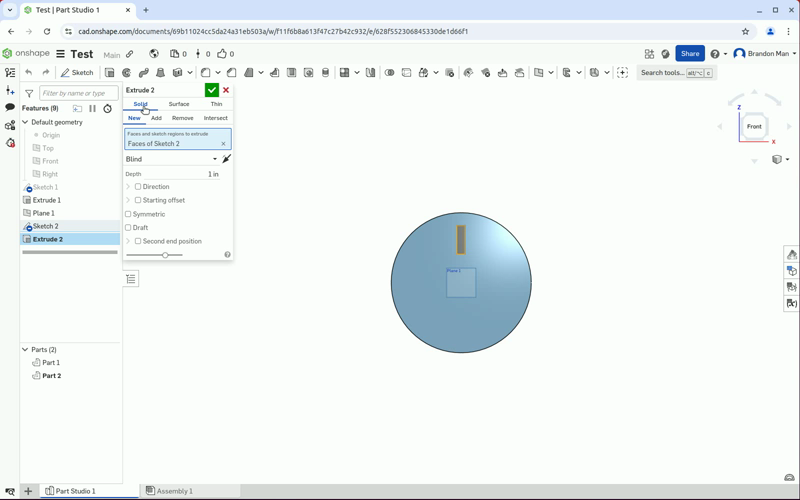
click(143, 106)
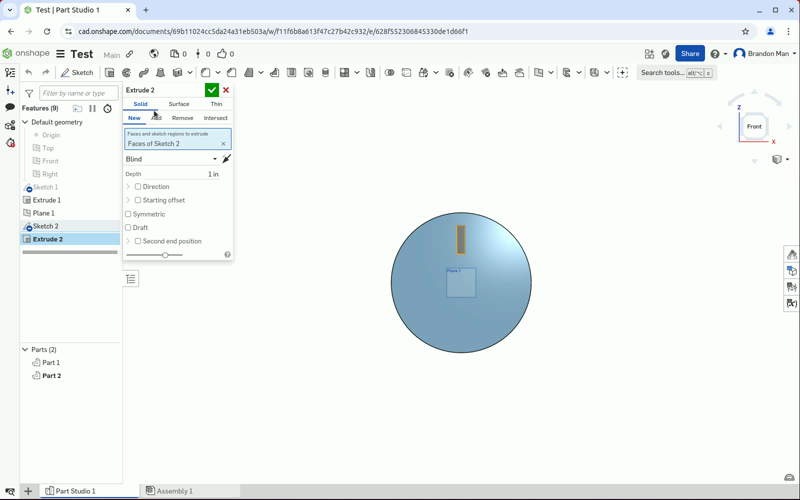
mouse_move(186, 120)
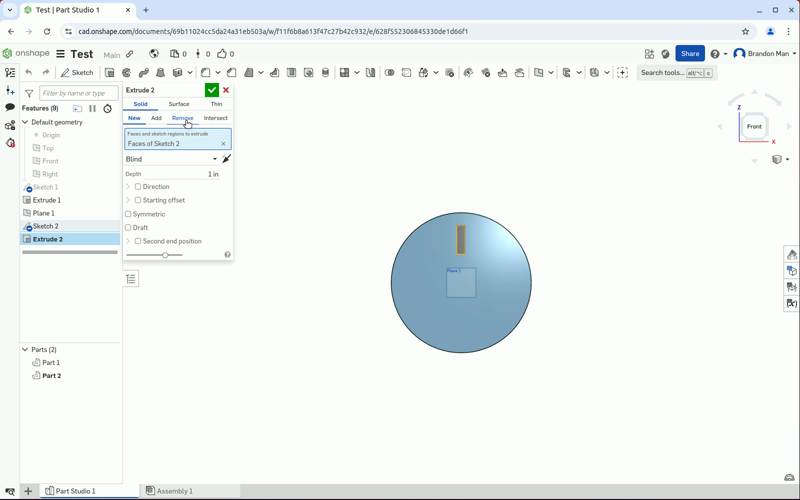
click(186, 120)
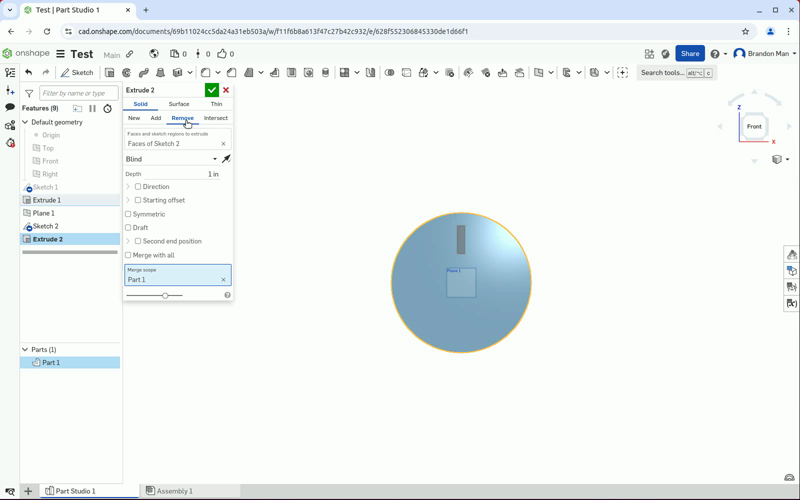
key(tab, 4)
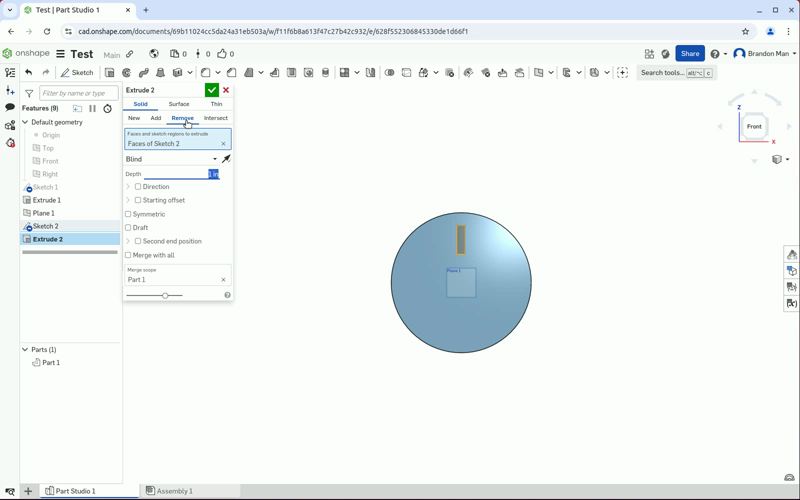
text(2.889)
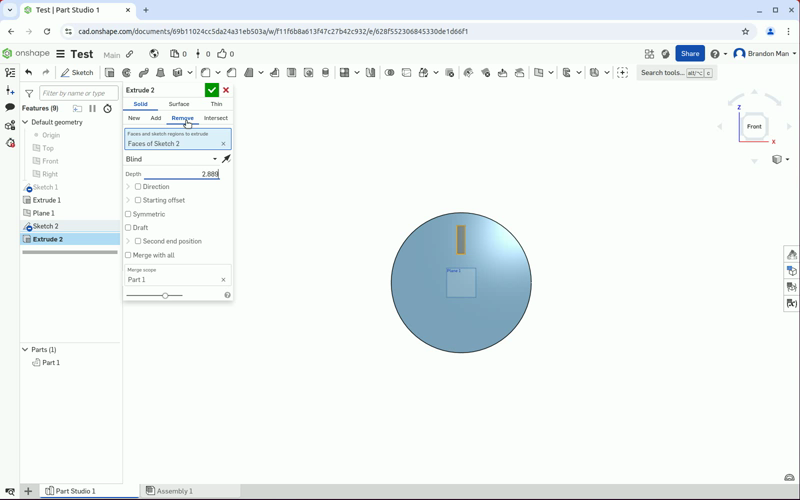
key(tab, 6)
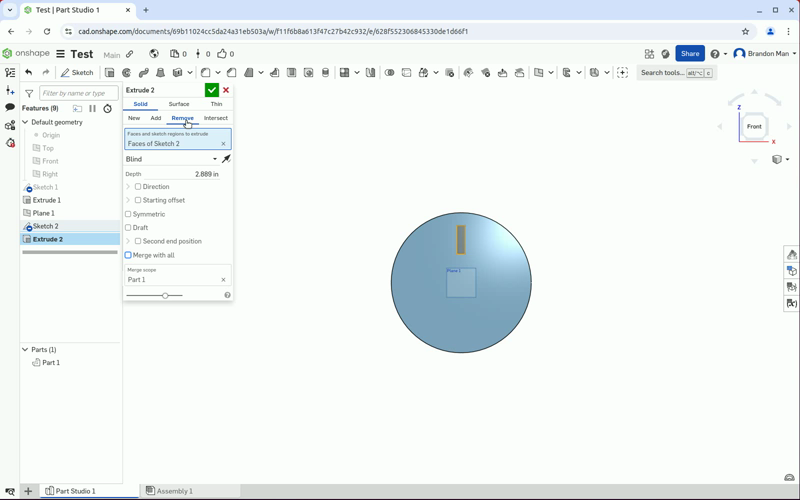
key(space)
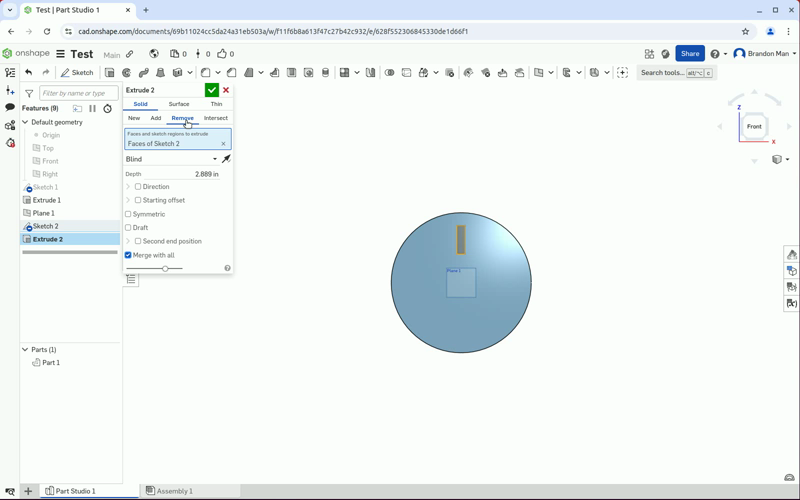
key(enter)
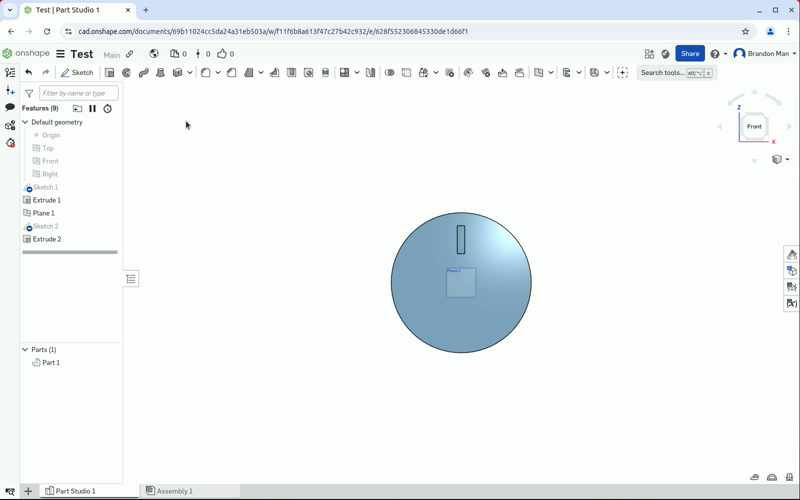
key(shift+h)
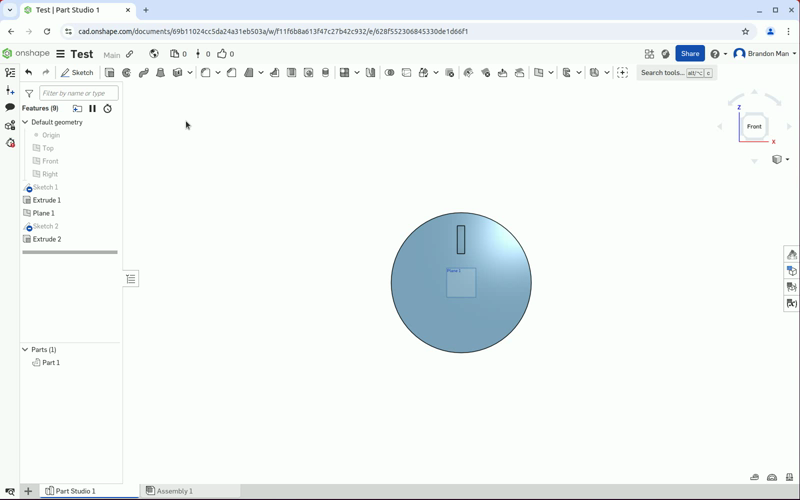
key(shift+h)
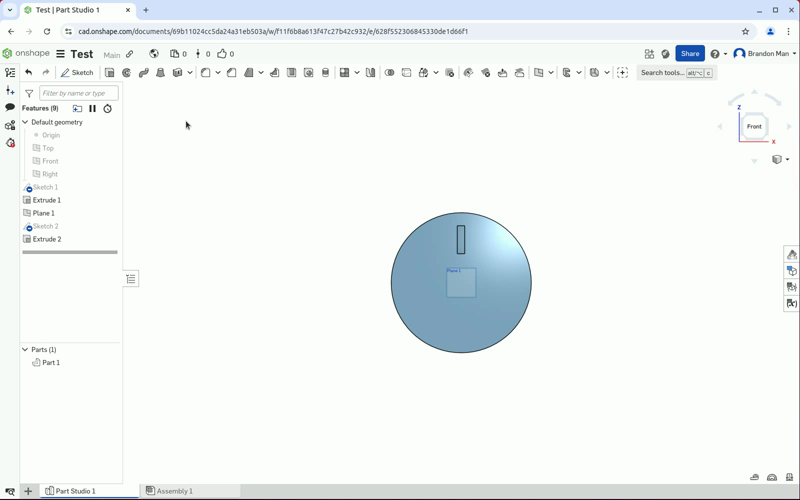
mouse_move(73, 189)
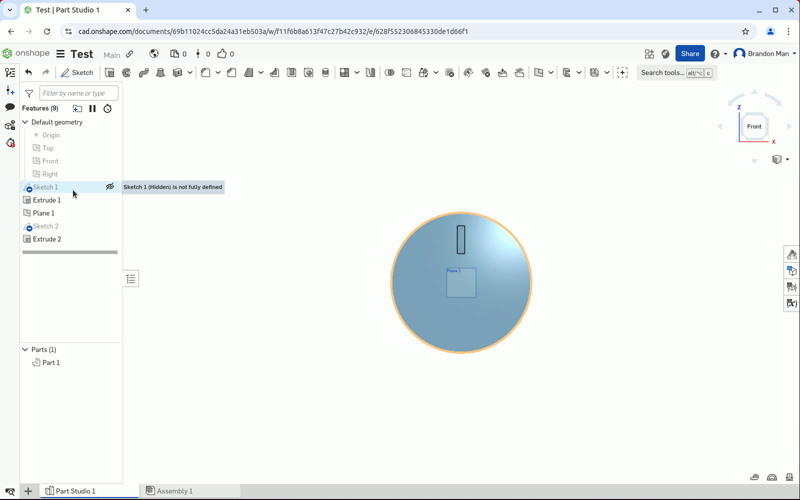
click(73, 189)
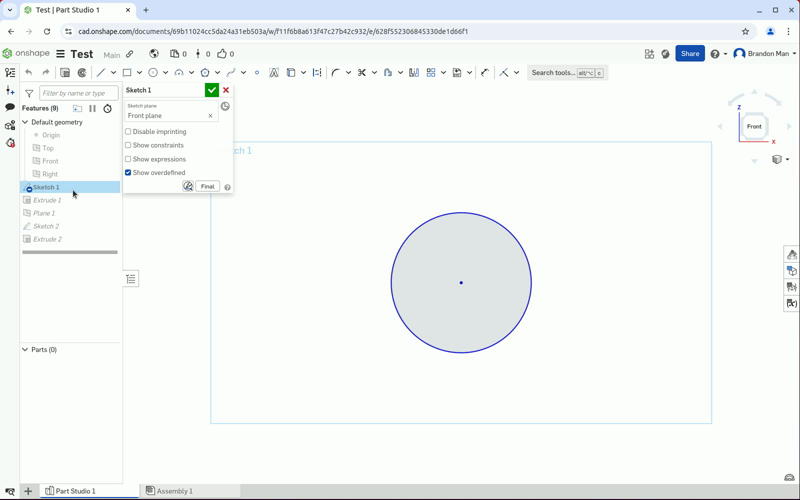
mouse_move(229, 92)
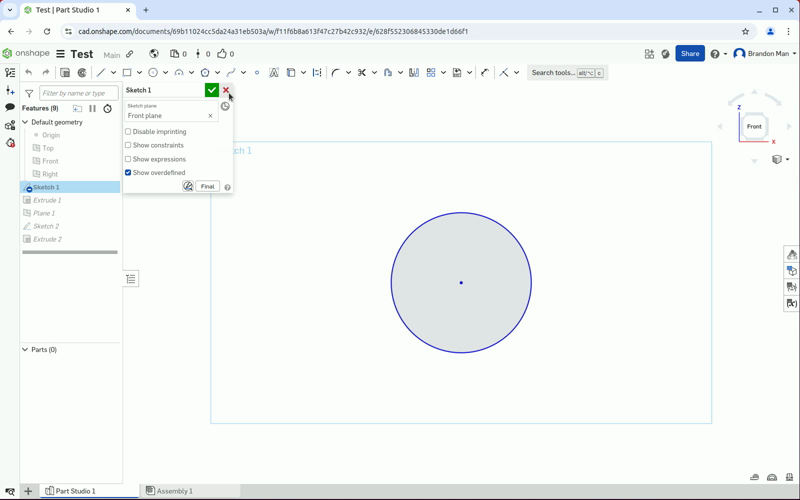
click(229, 92)
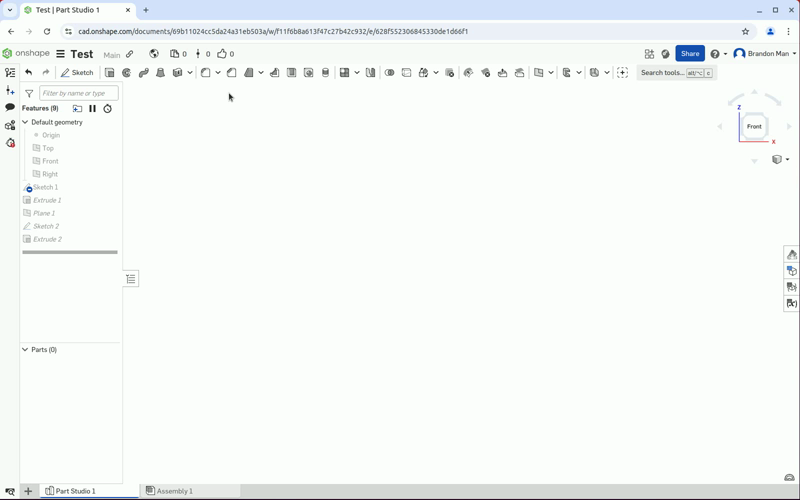
key(shift+s)
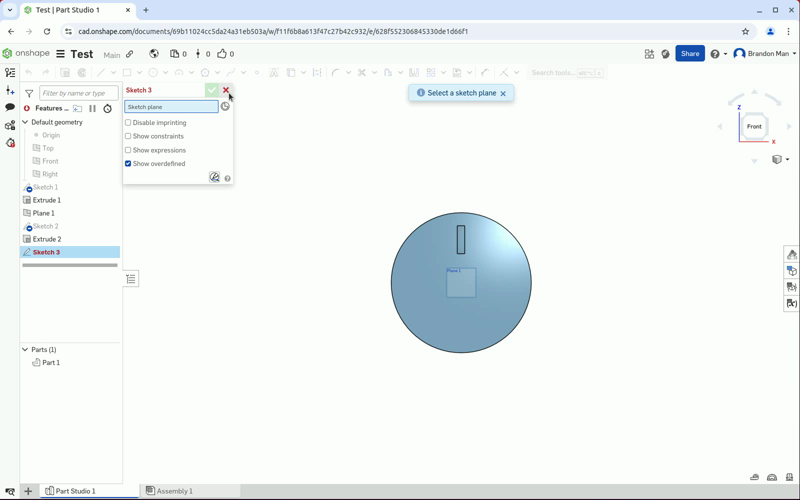
mouse_move(73, 215)
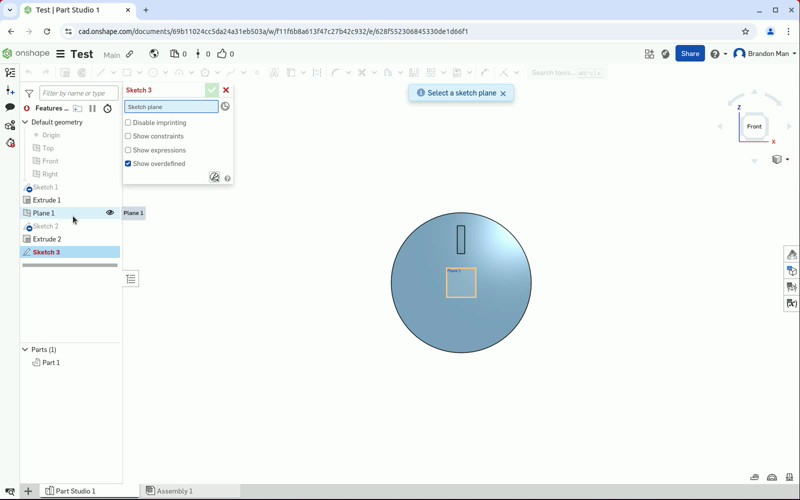
click(73, 215)
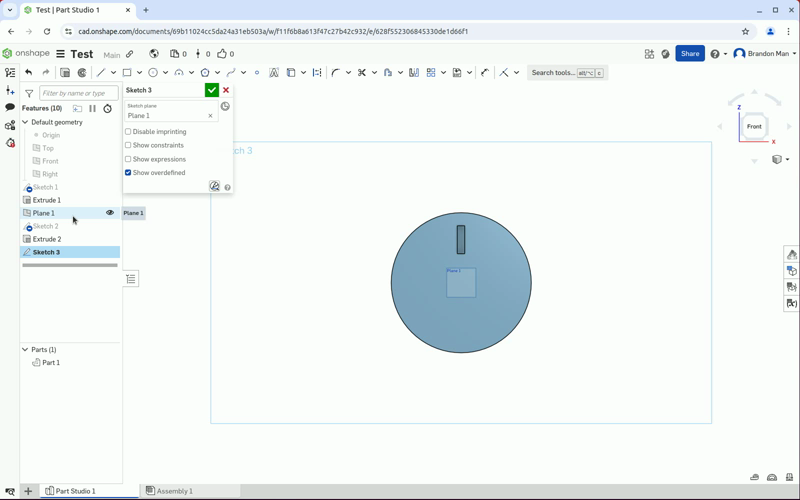
mouse_move(73, 352)
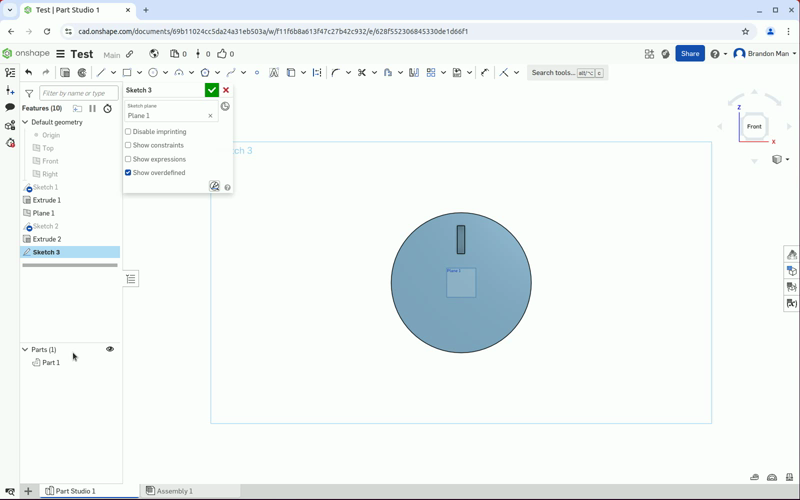
key(y)
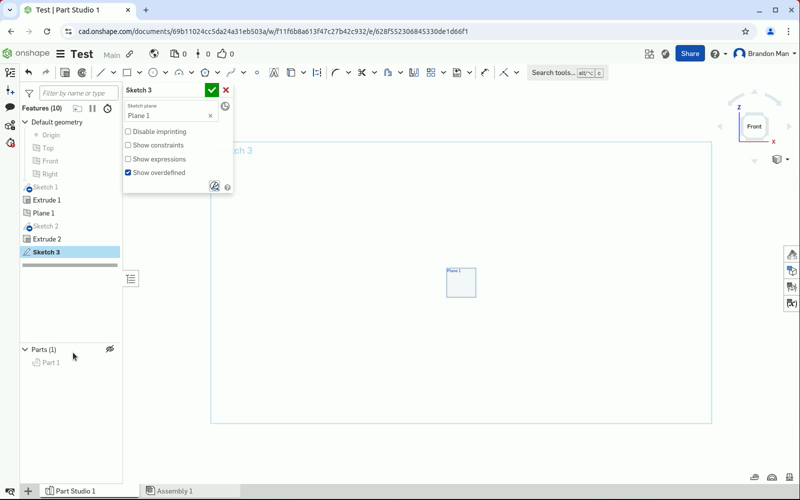
key(a)
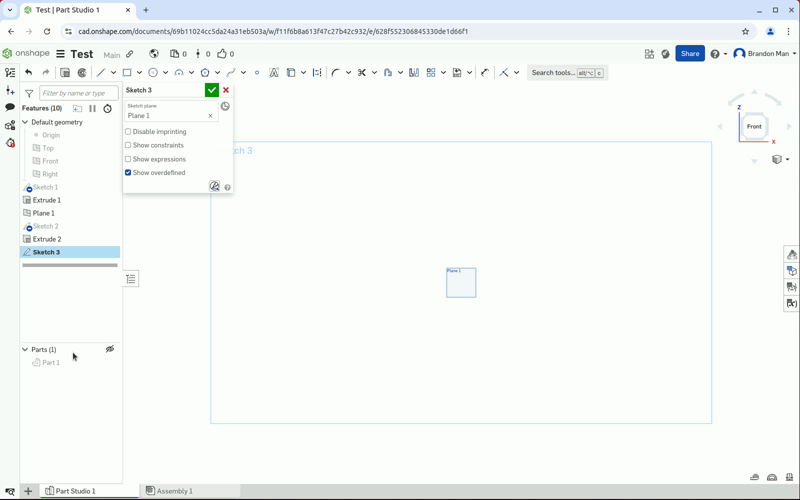
key_down(shift)
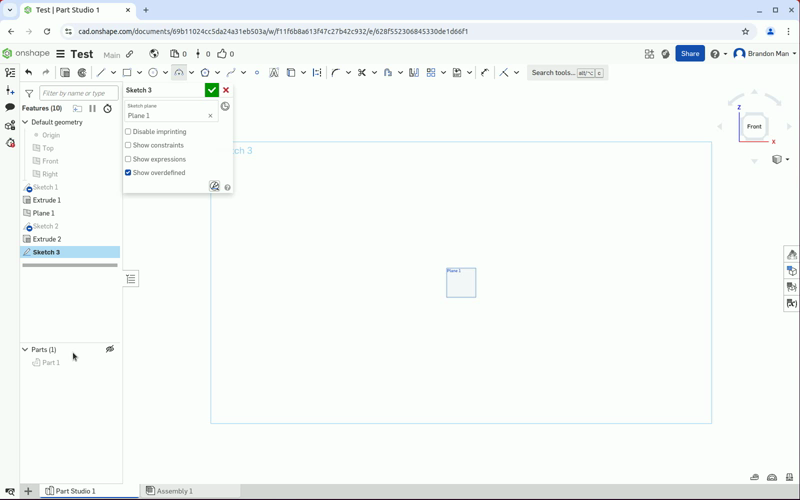
mouse_move(447, 244)
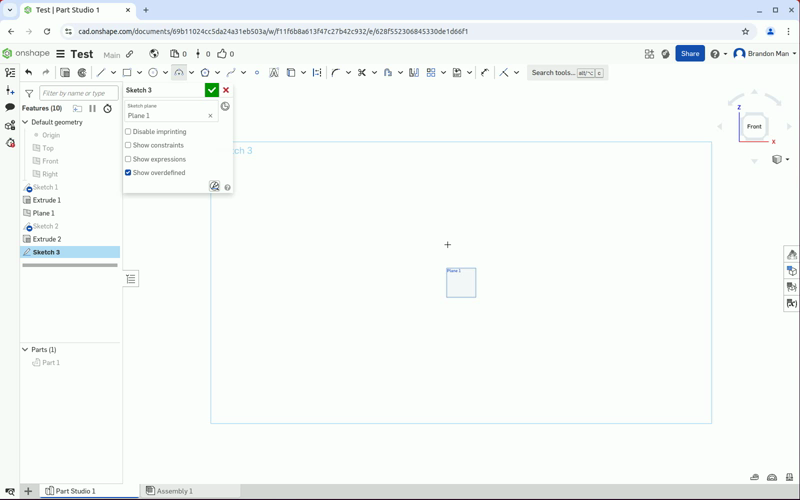
click(447, 244)
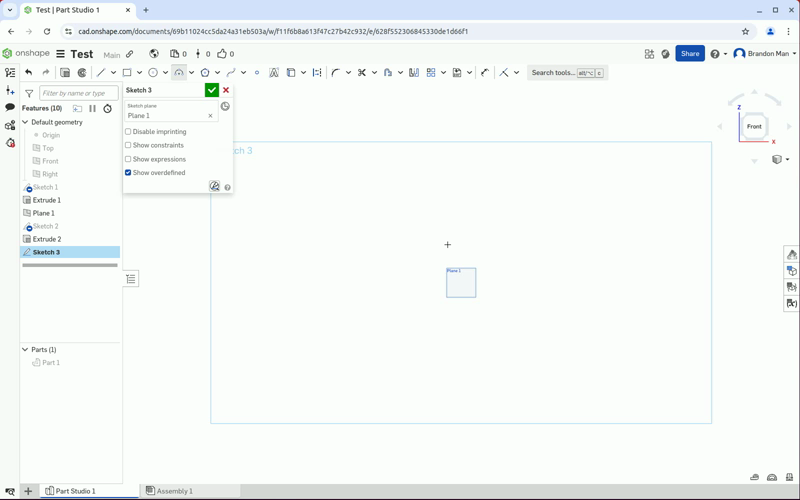
key_up(shift)
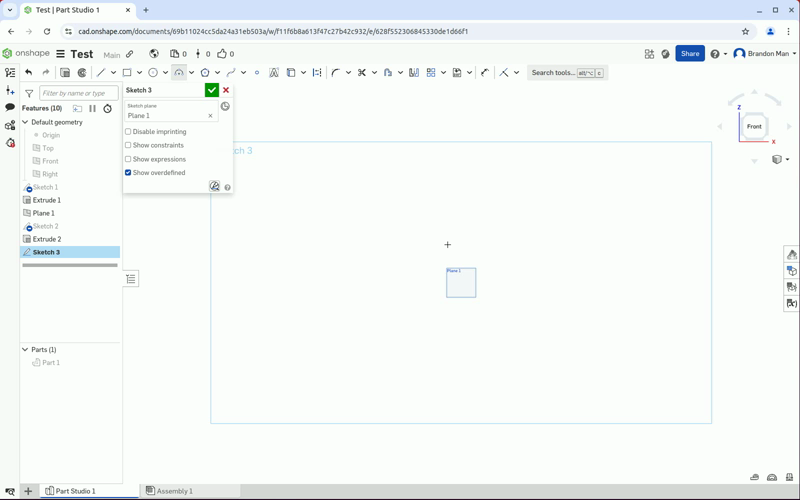
key_down(shift)
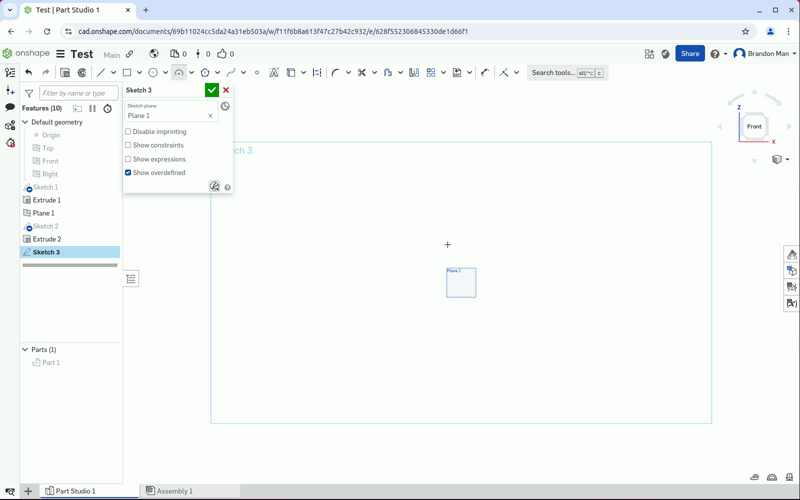
mouse_move(474, 244)
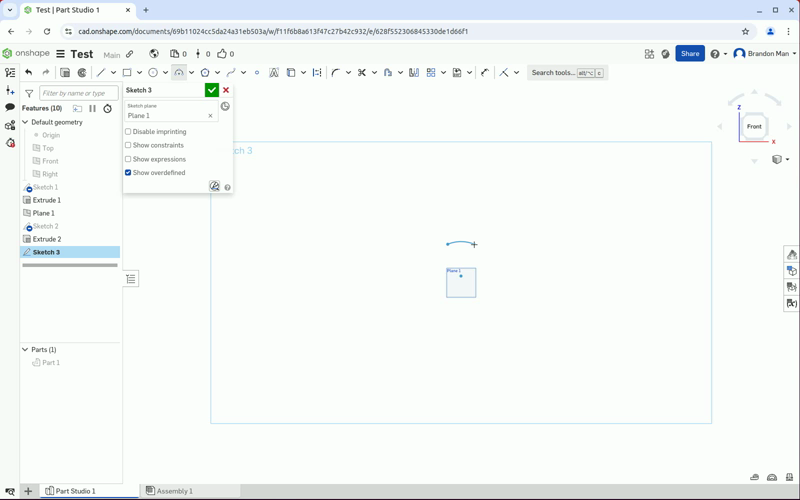
click(474, 244)
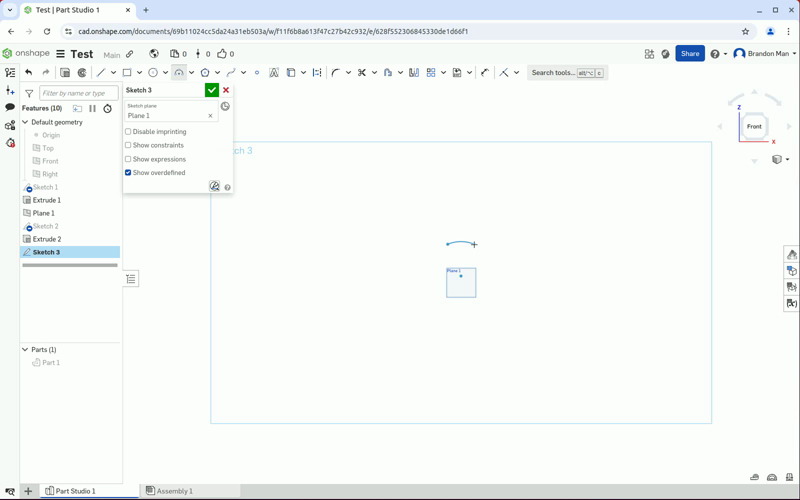
mouse_move(460, 324)
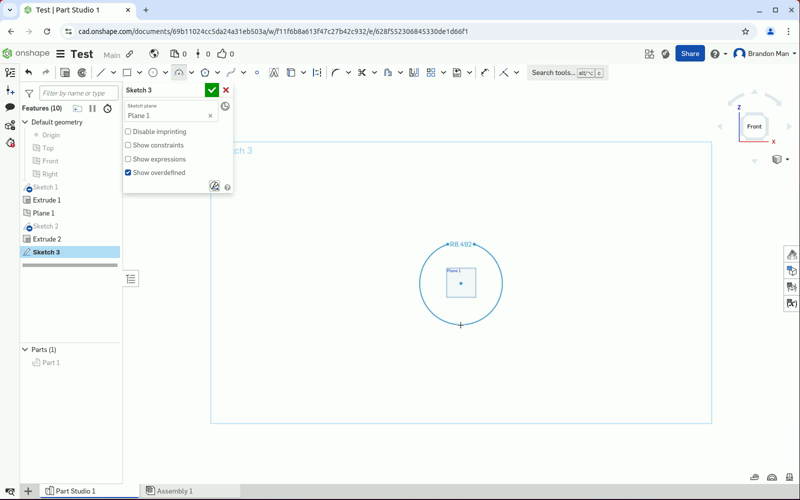
click(460, 324)
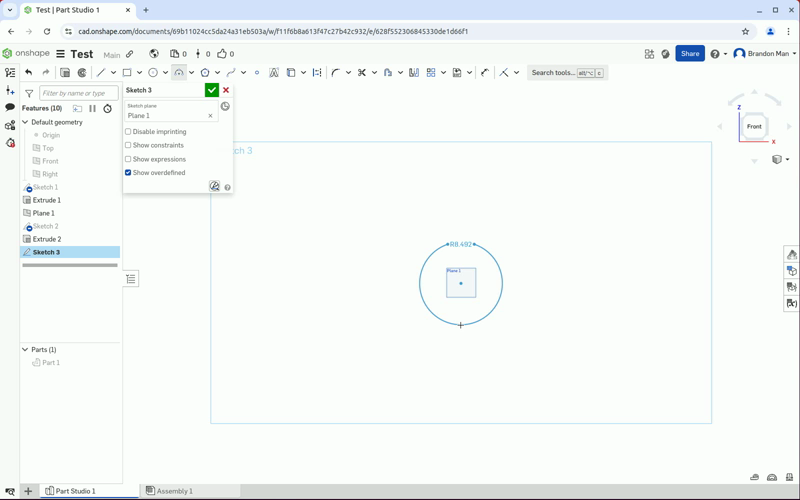
key_up(shift)
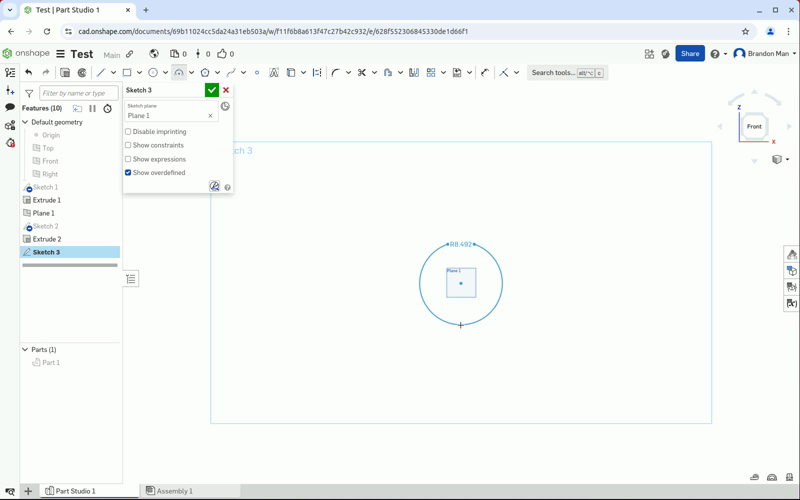
key(esc)
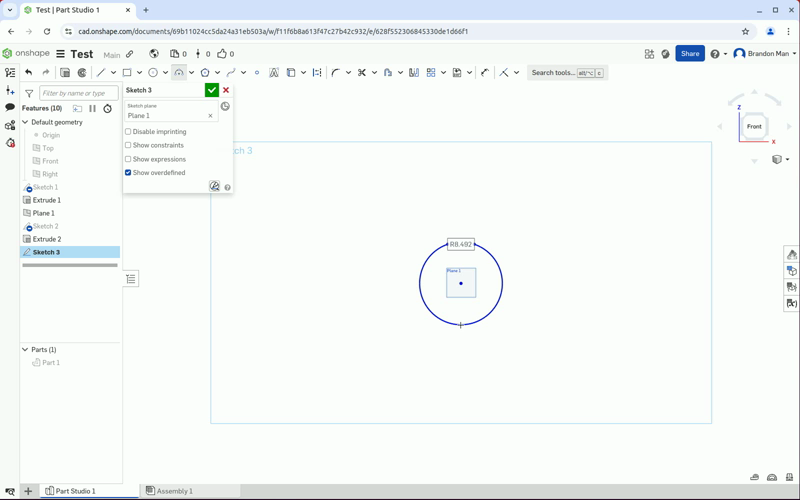
key(l)
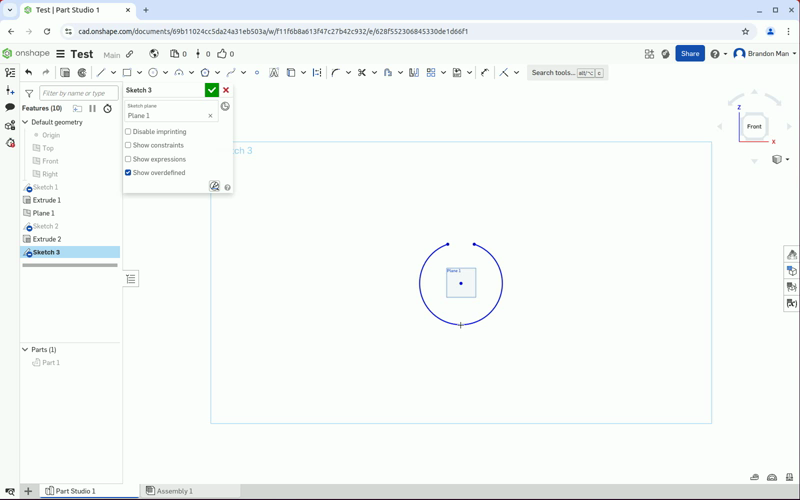
mouse_move(474, 244)
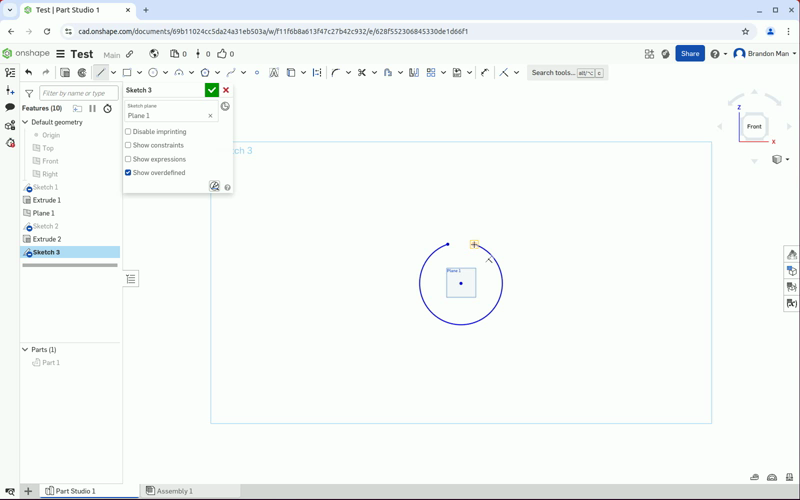
click(474, 244)
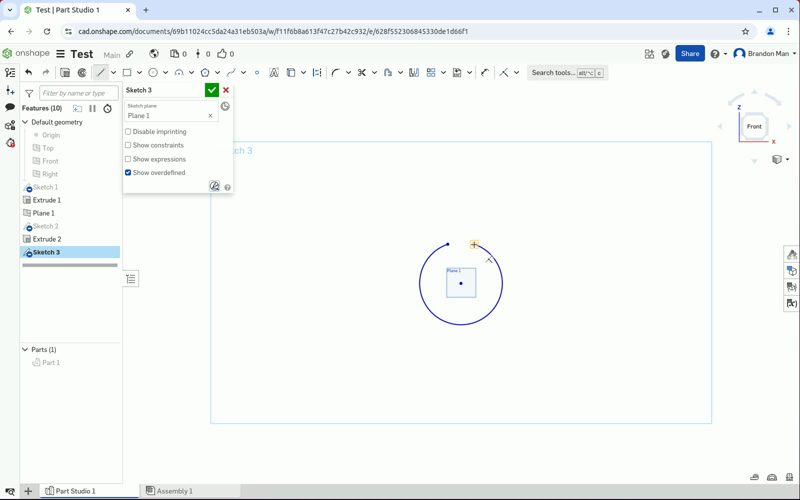
key_down(shift)
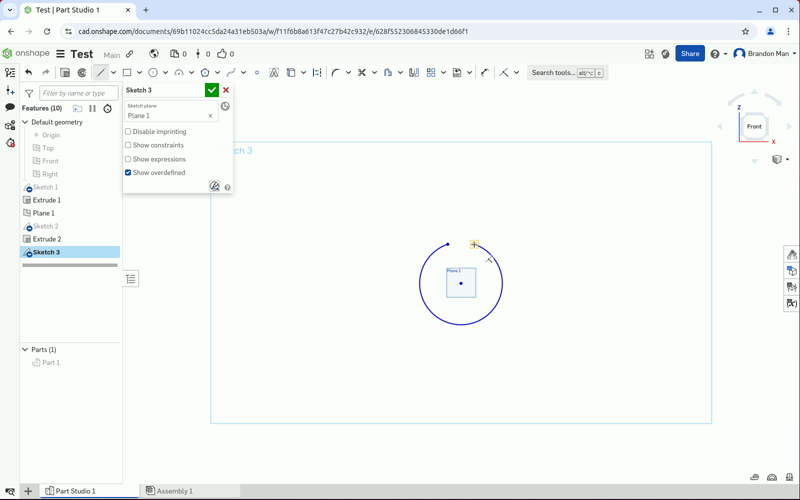
mouse_move(504, 244)
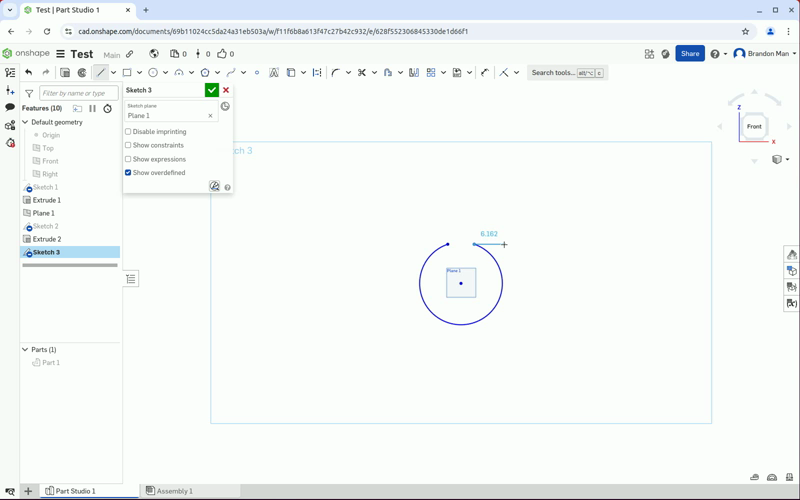
mouse_move(474, 235)
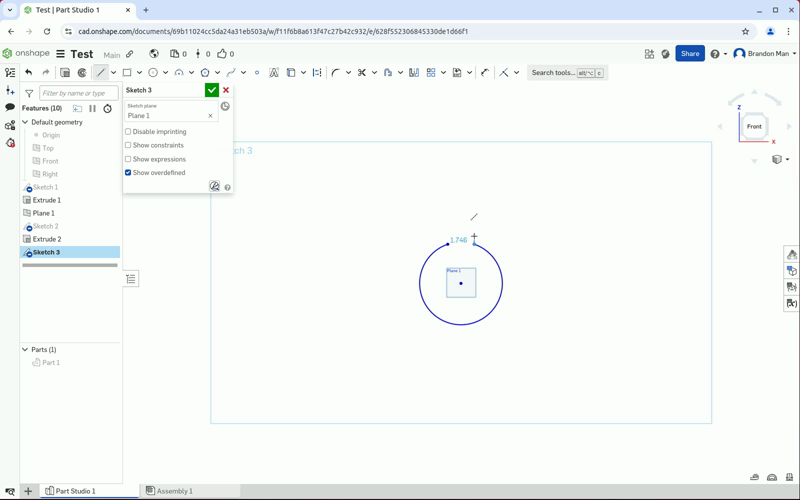
click(474, 235)
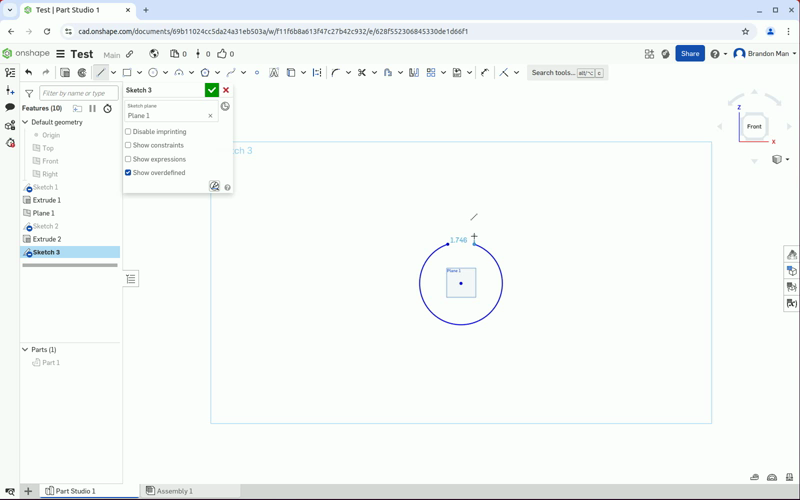
key_up(shift)
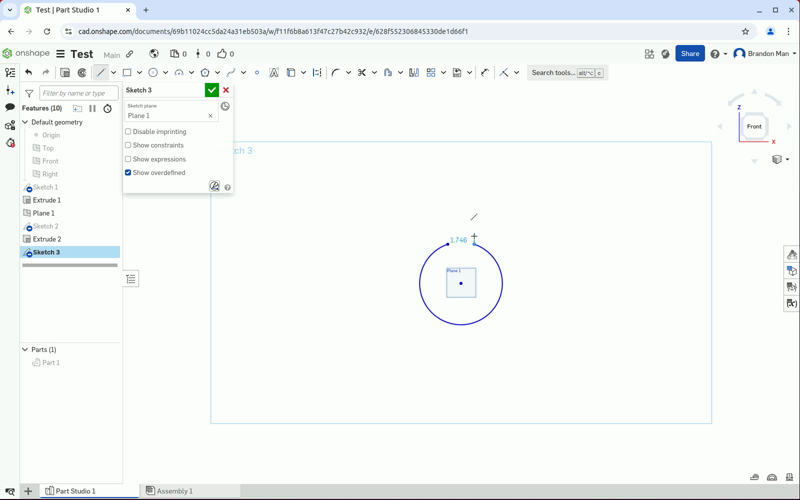
key(esc)
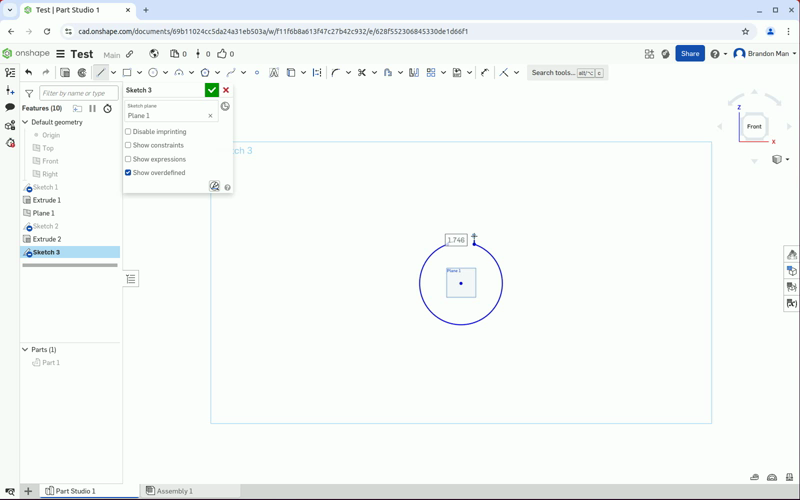
key(a)
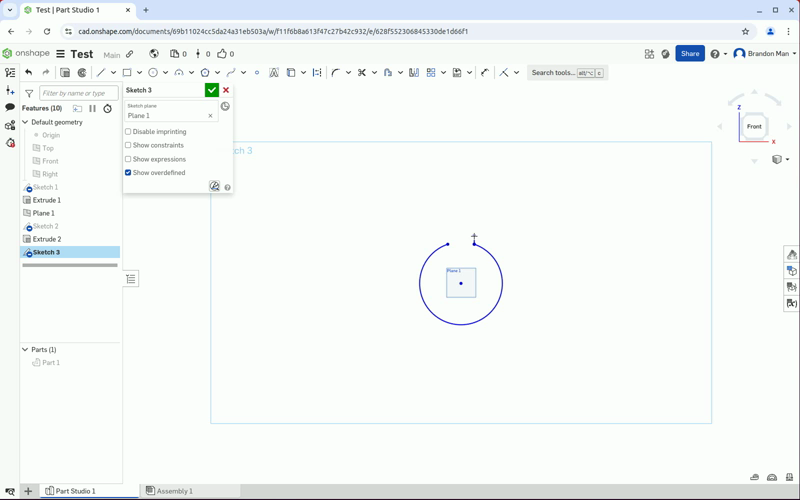
mouse_move(474, 235)
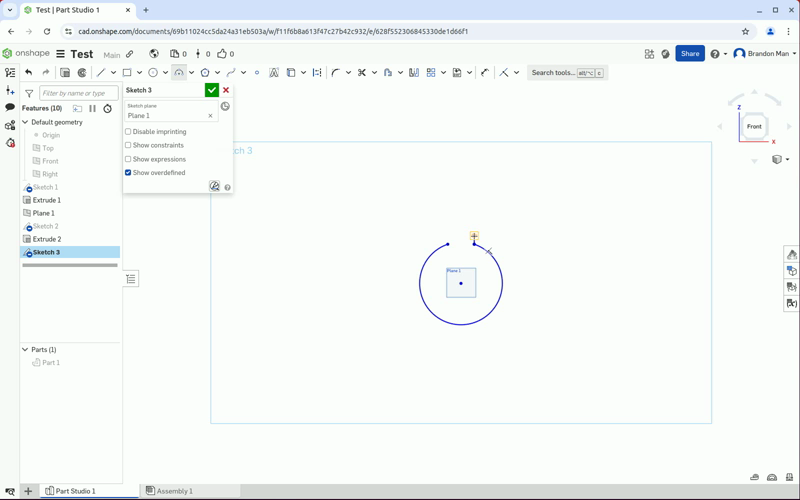
click(474, 235)
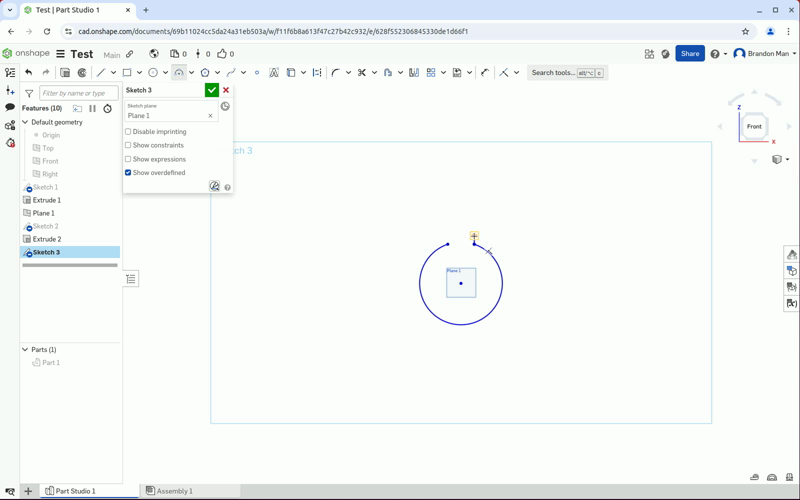
key_down(shift)
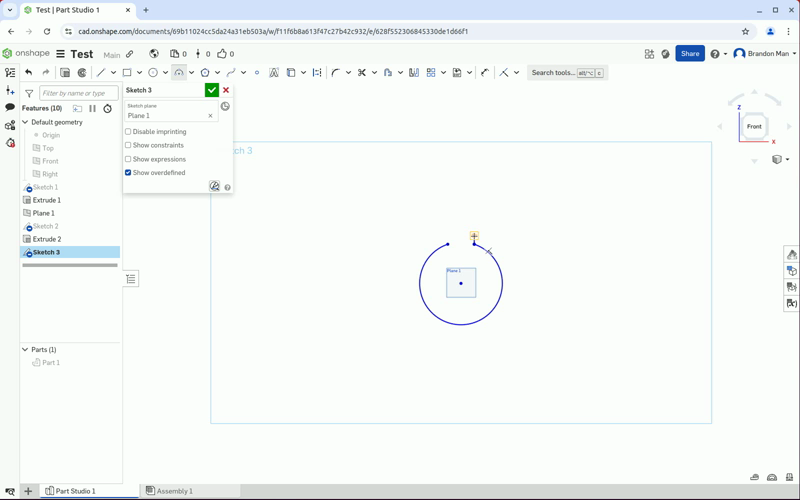
mouse_move(447, 235)
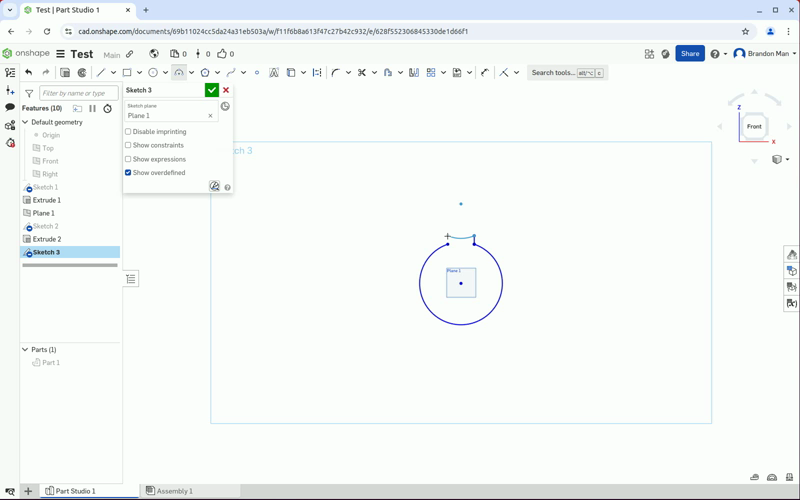
click(447, 235)
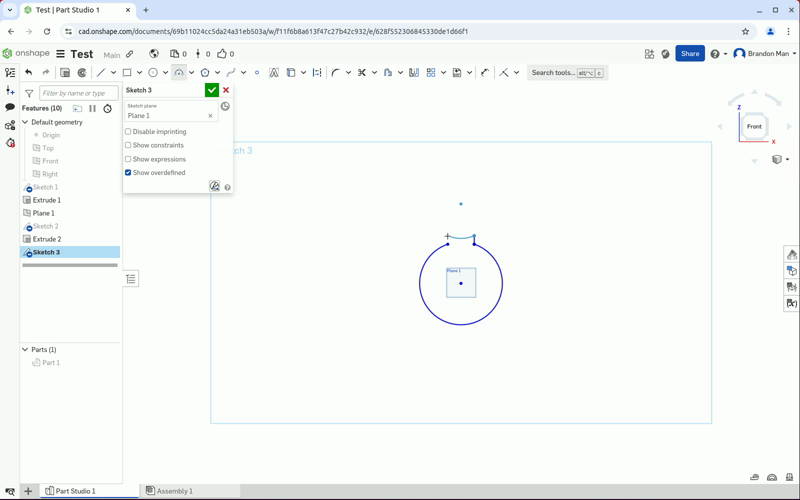
mouse_move(460, 331)
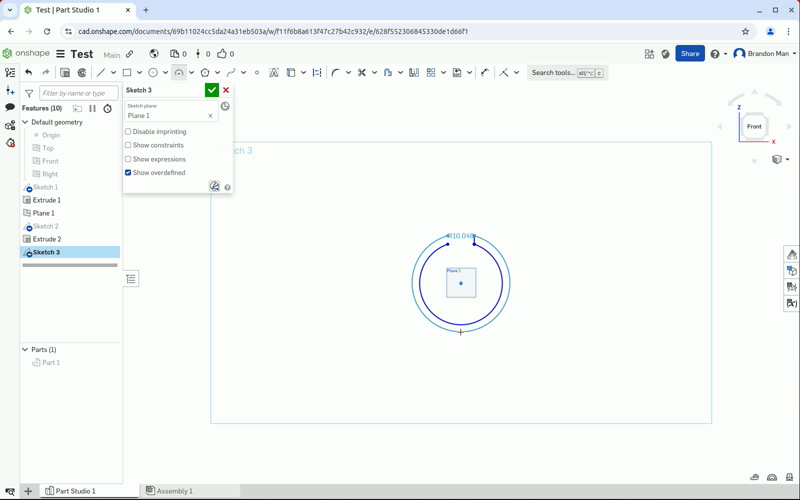
click(460, 331)
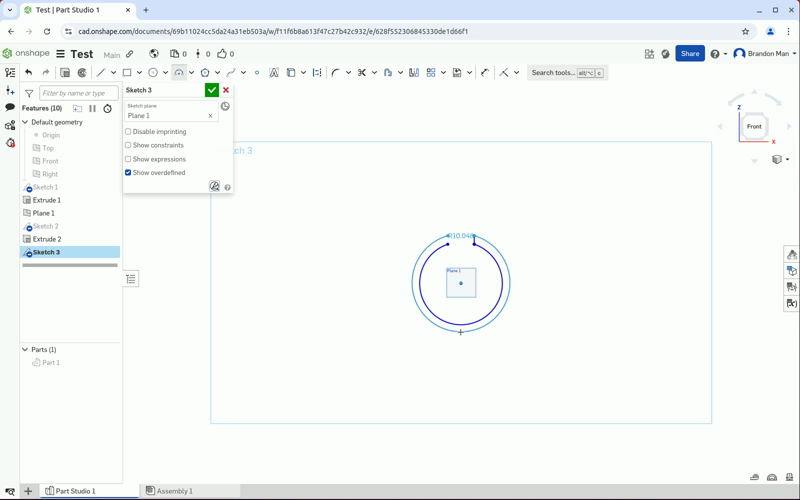
key_up(shift)
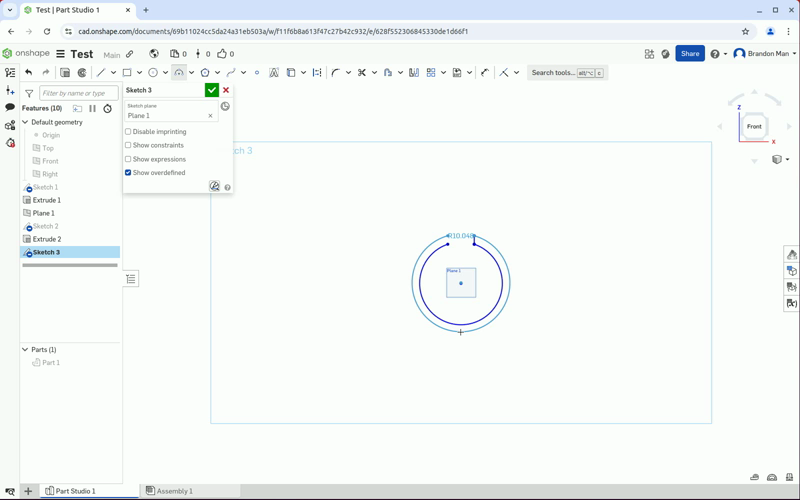
key(esc)
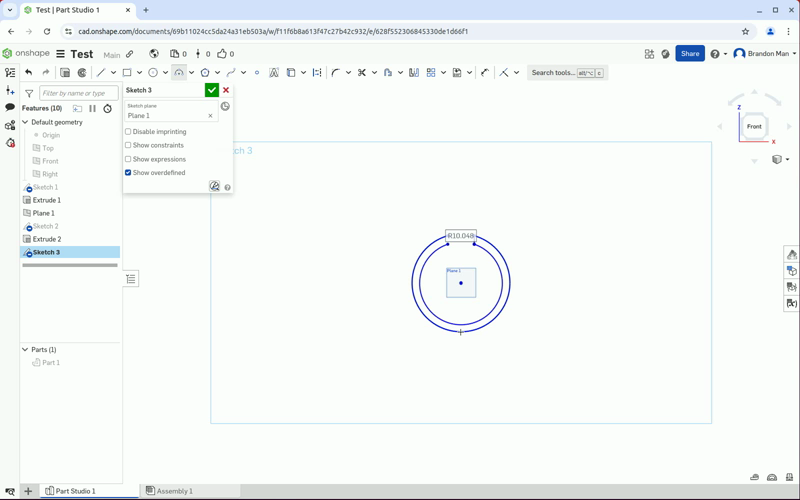
key(l)
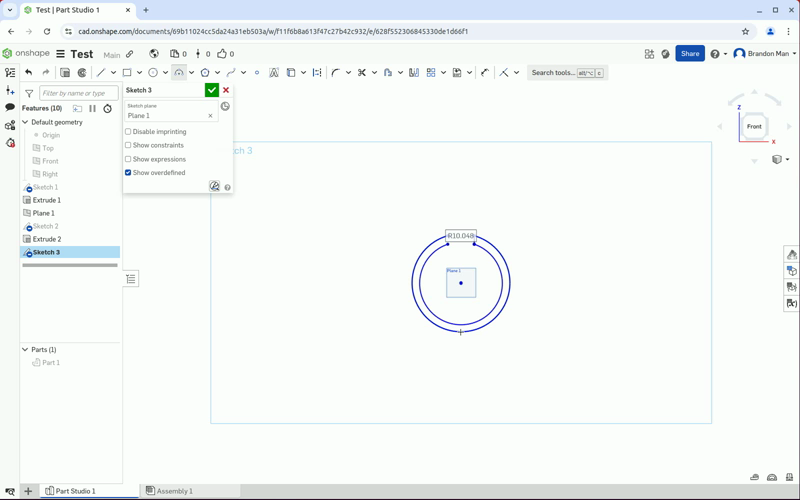
mouse_move(447, 235)
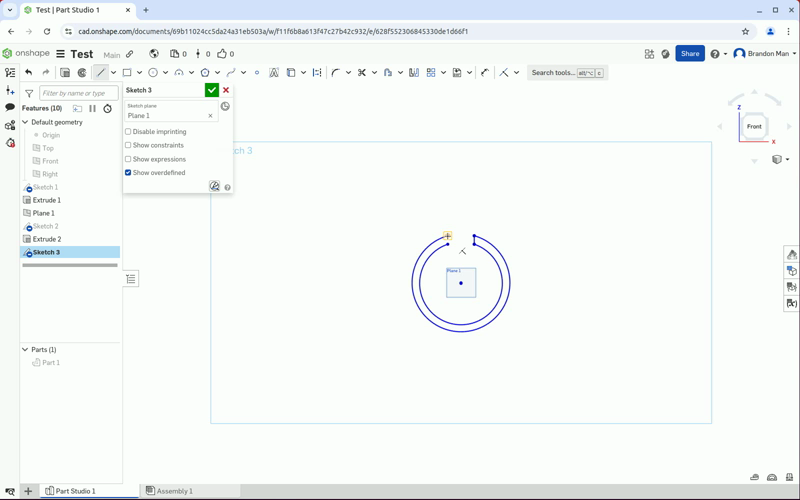
click(447, 235)
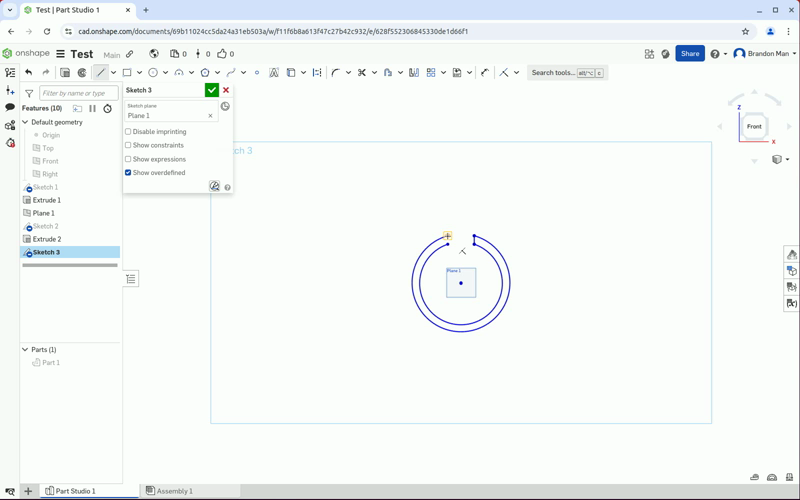
mouse_move(477, 235)
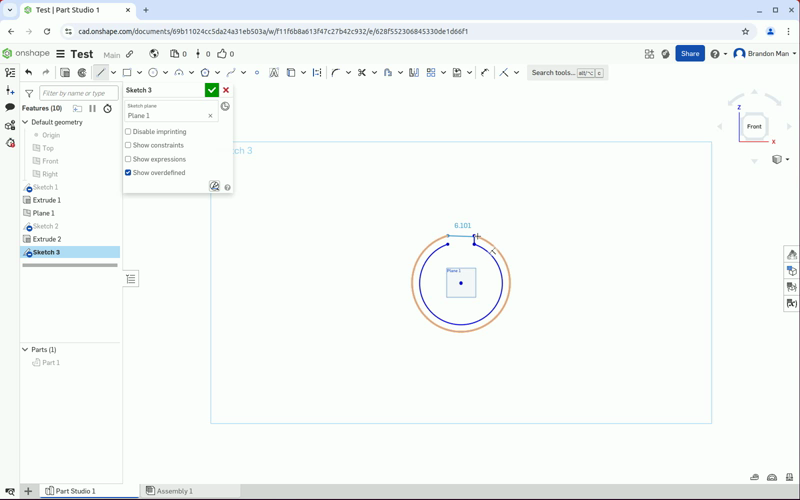
key_down(shift)
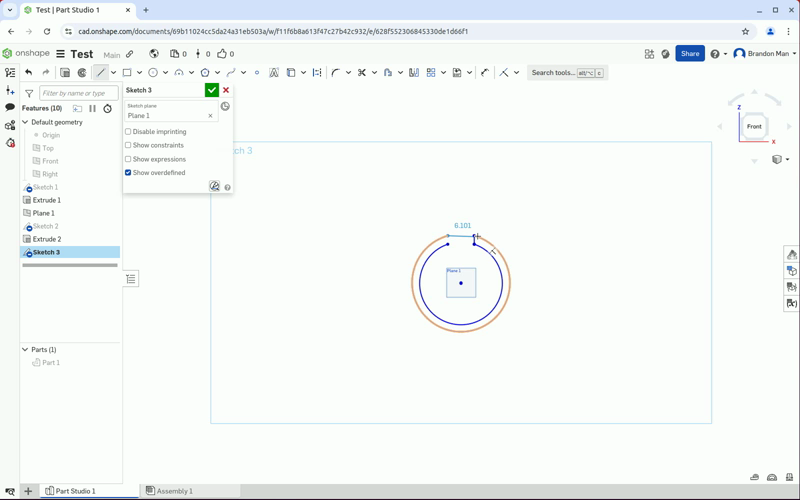
mouse_move(447, 244)
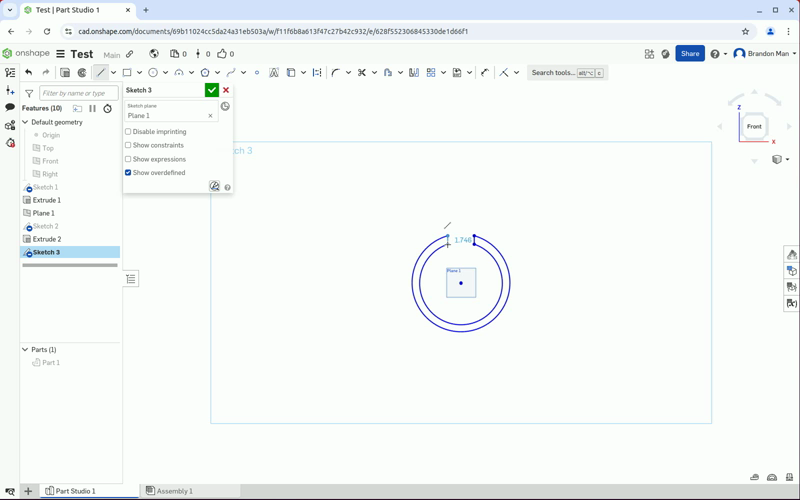
key_up(shift)
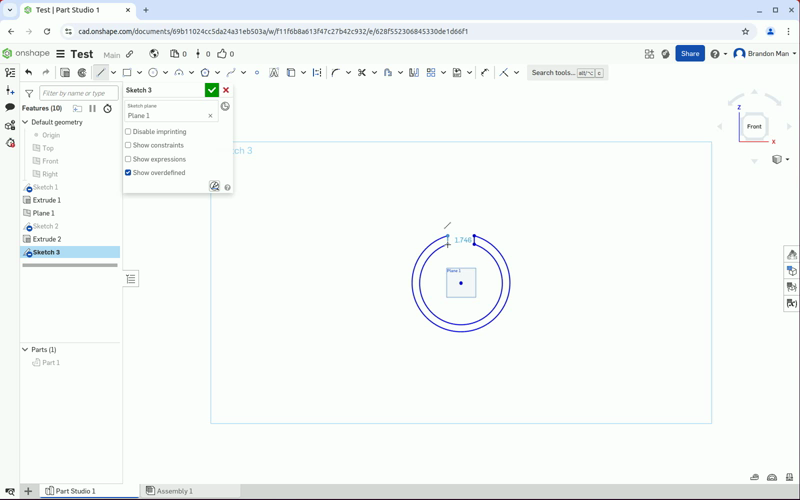
click(447, 244)
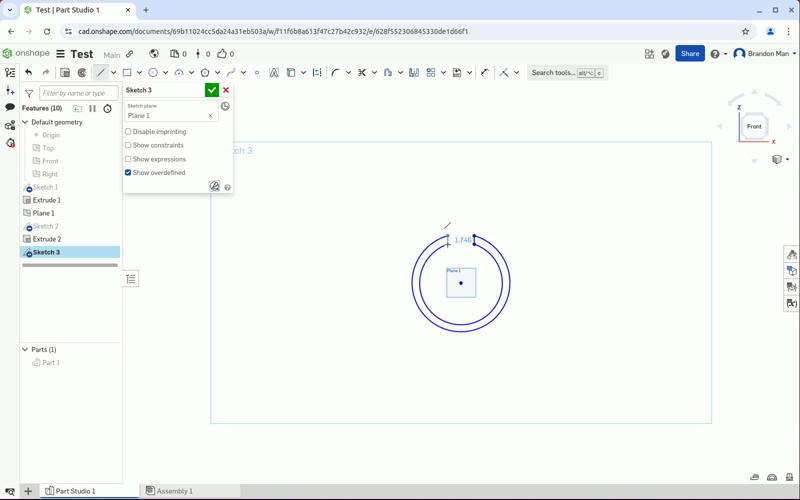
key(esc)
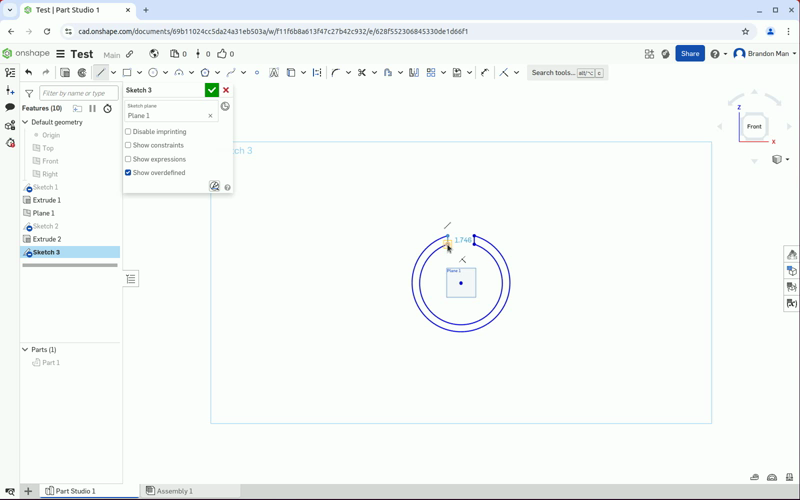
mouse_move(488, 250)
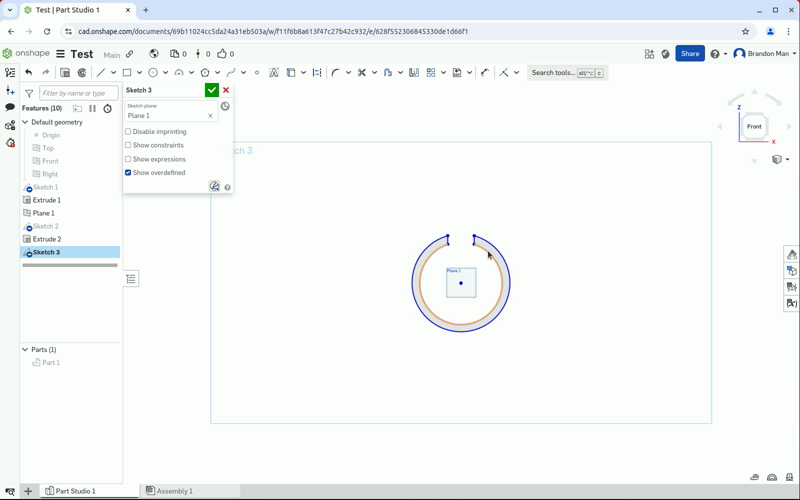
click(488, 250)
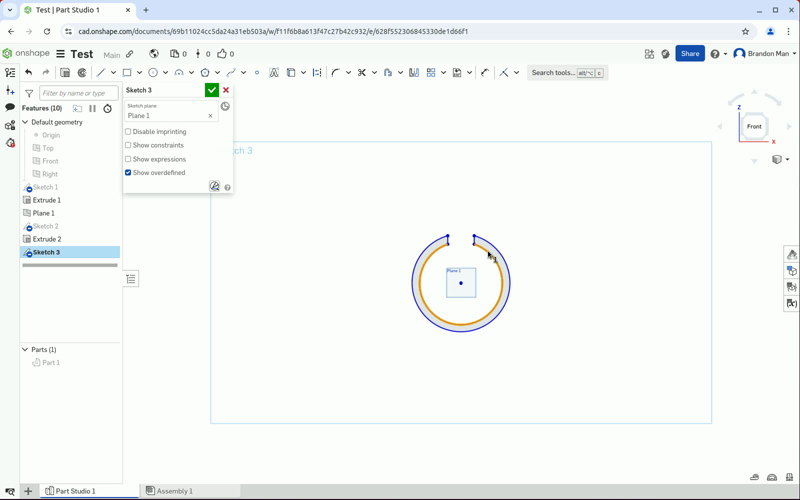
mouse_move(73, 352)
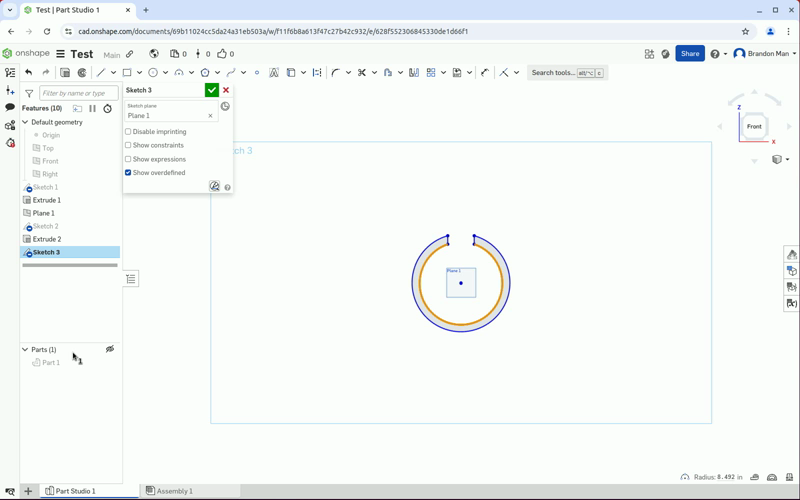
key(shift+y)
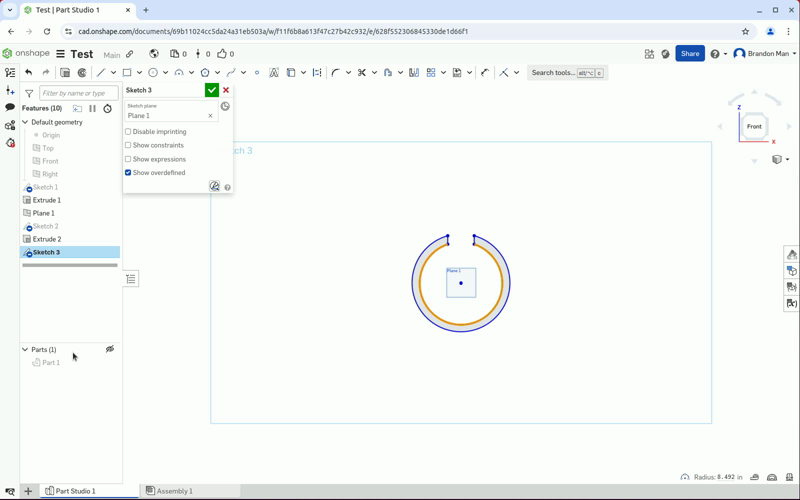
key(shift+e)
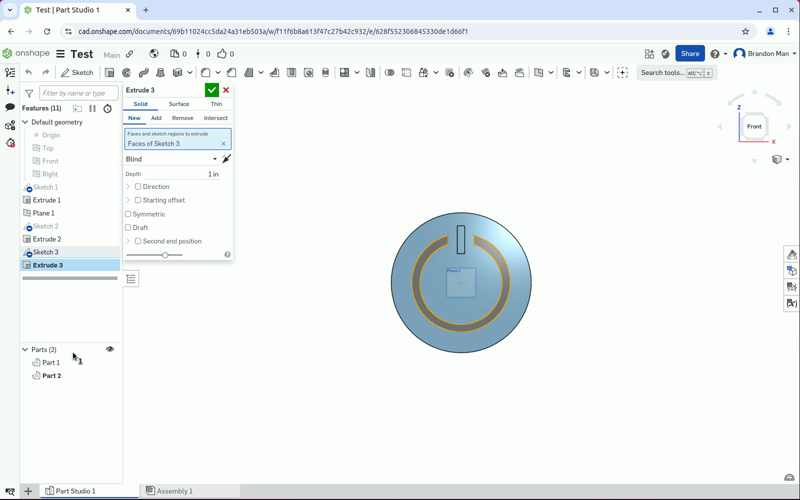
mouse_move(143, 106)
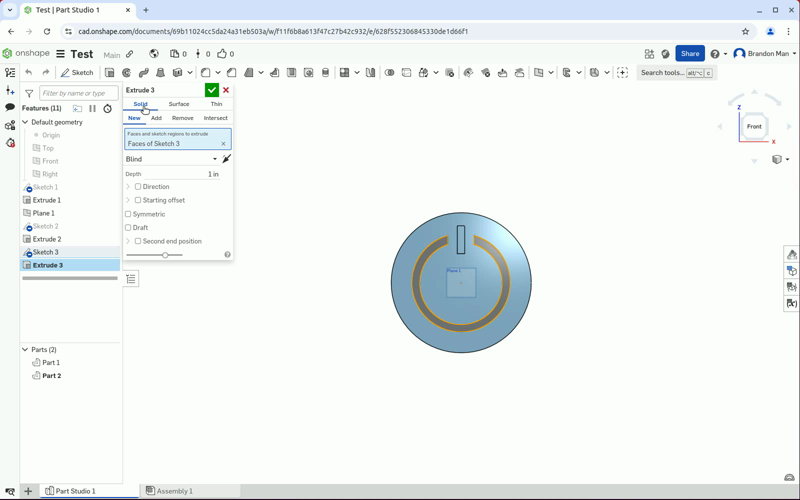
click(143, 106)
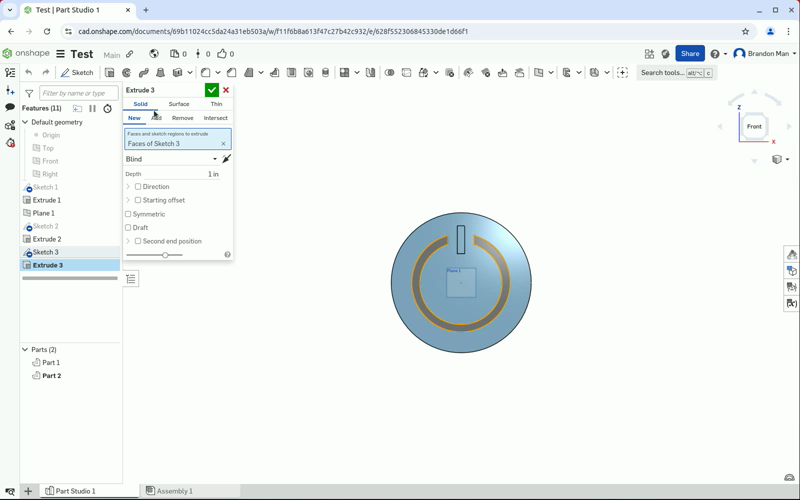
mouse_move(186, 120)
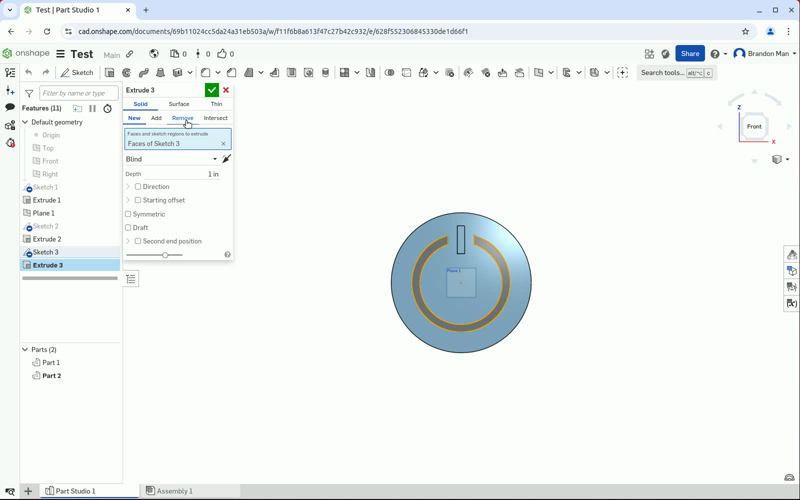
click(186, 120)
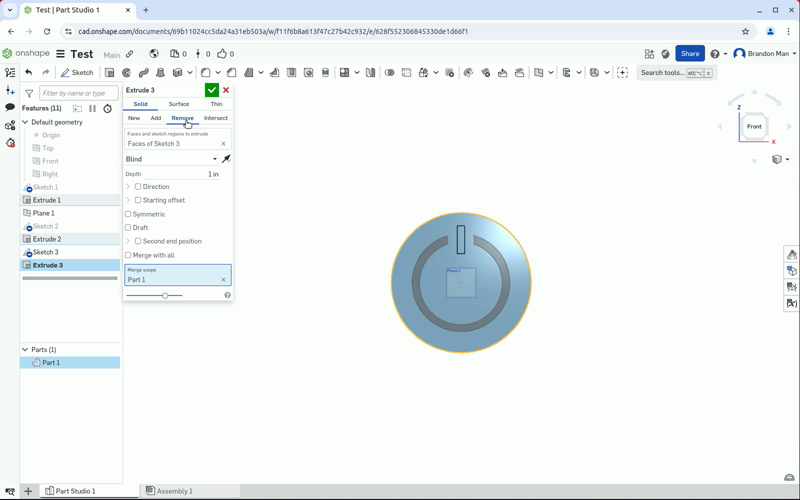
key(tab, 4)
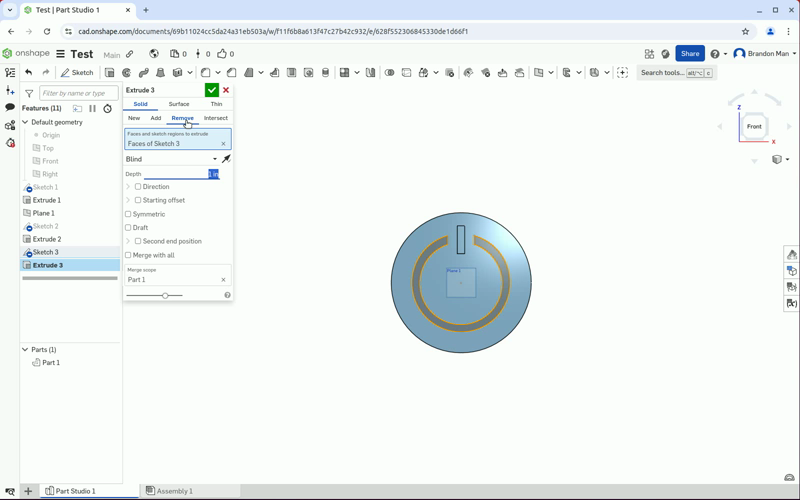
text(2.889)
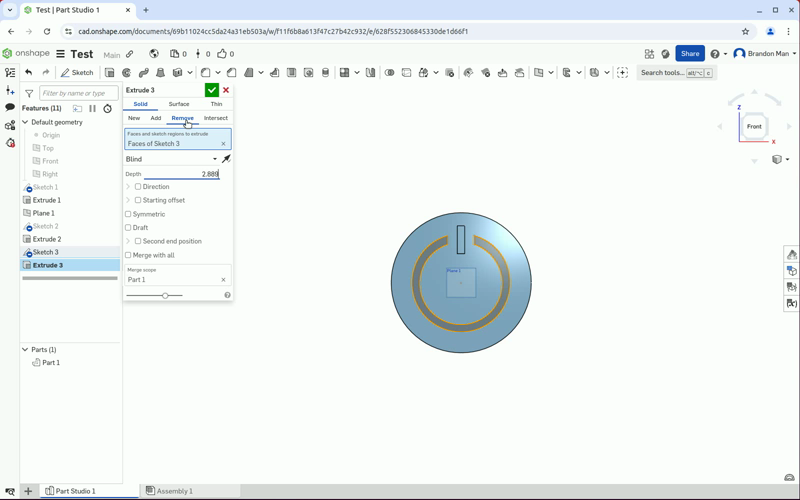
key(tab, 6)
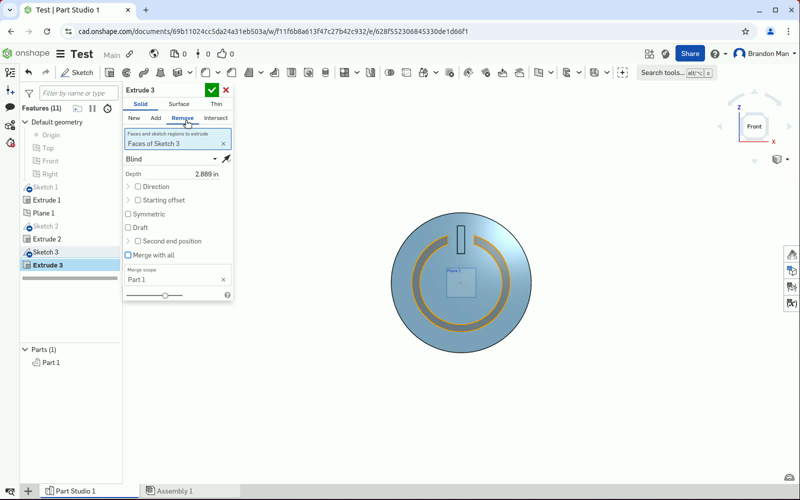
key(space)
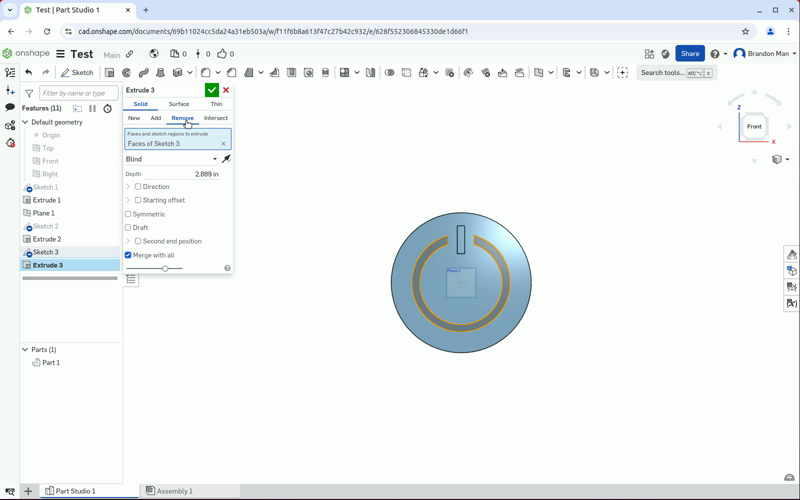
key(enter)
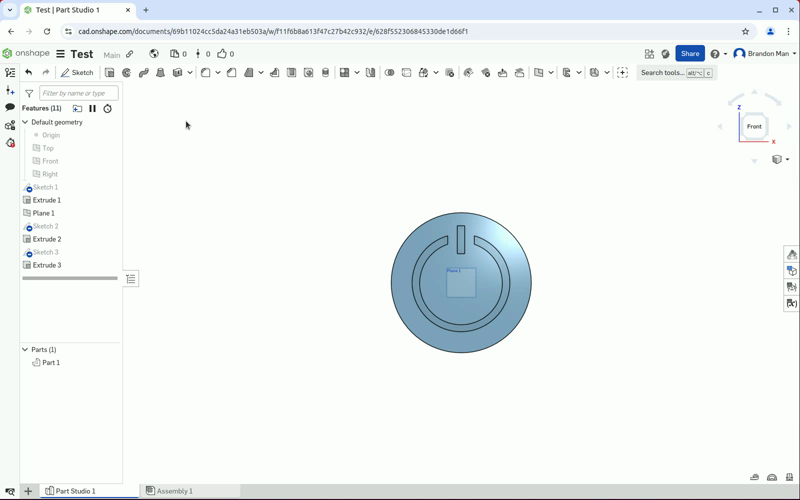
key(shift+h)
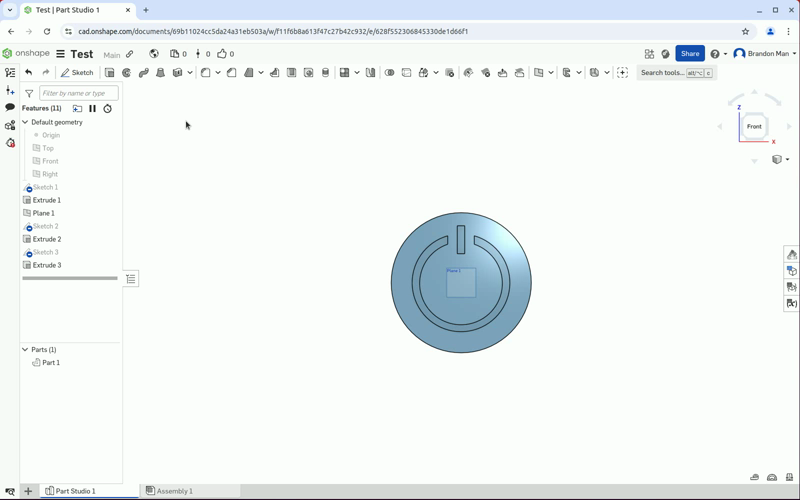
key(shift+h)
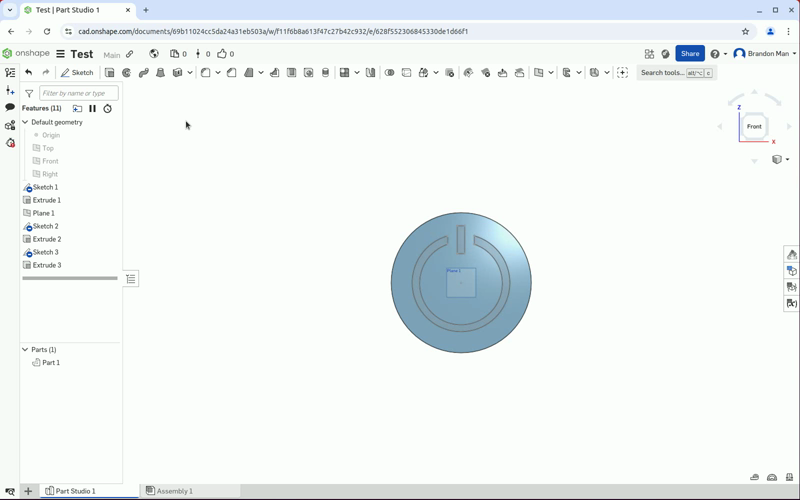
key(shift+7)
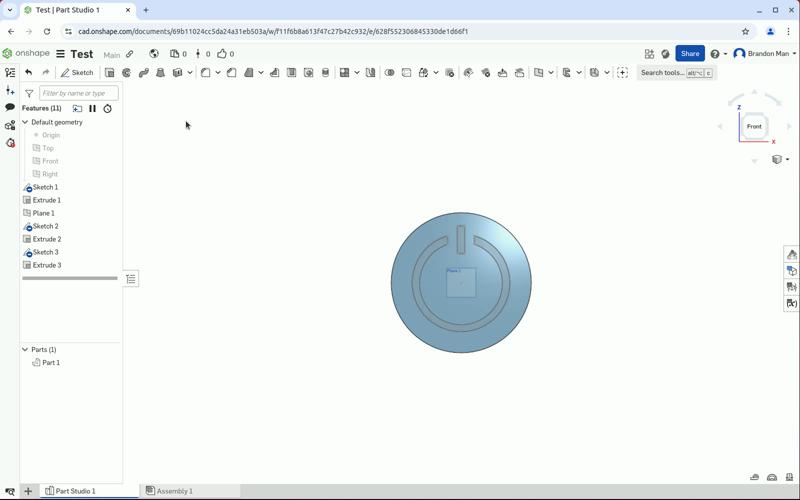
key(left, 2)
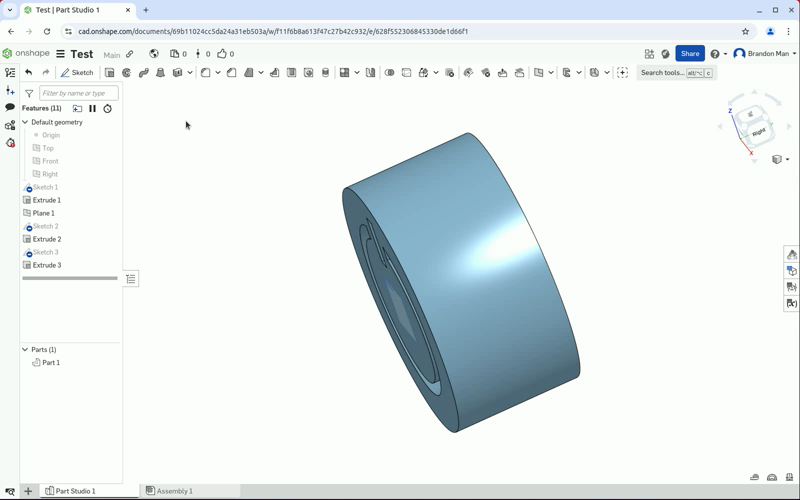
key(down, 2)
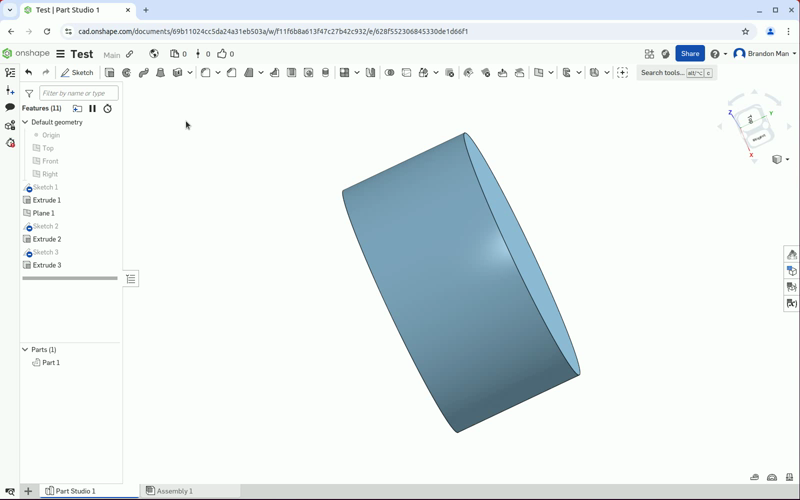
key(up, 2)
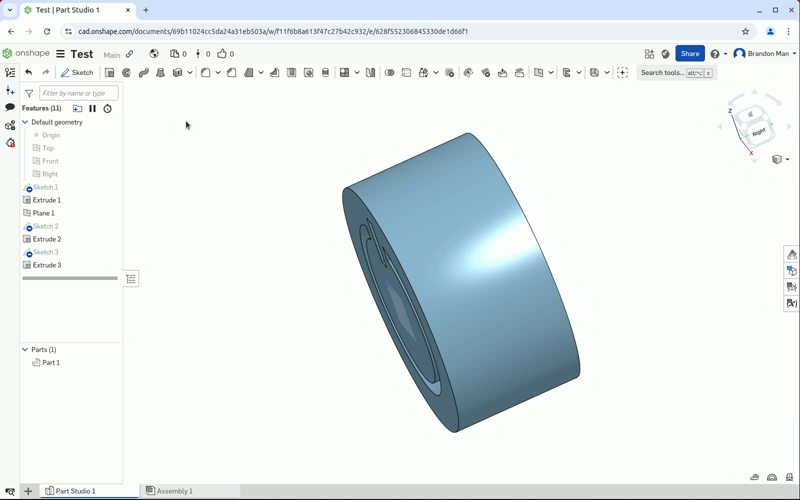
key(right, 2)
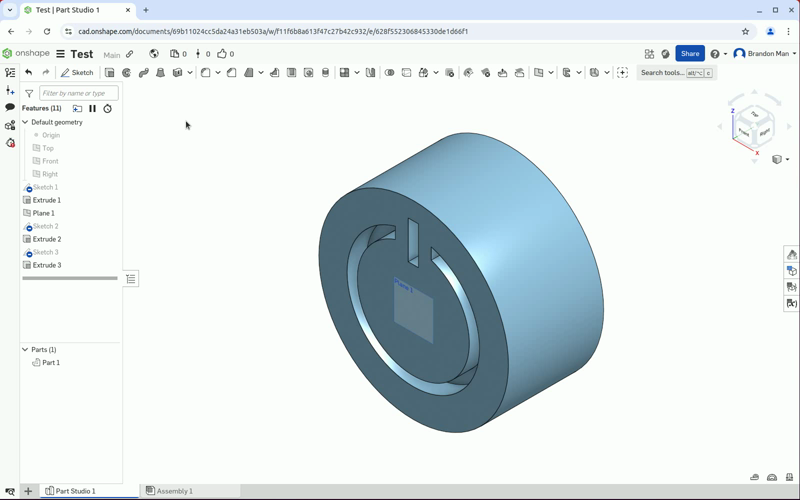
mouse_move(73, 189)
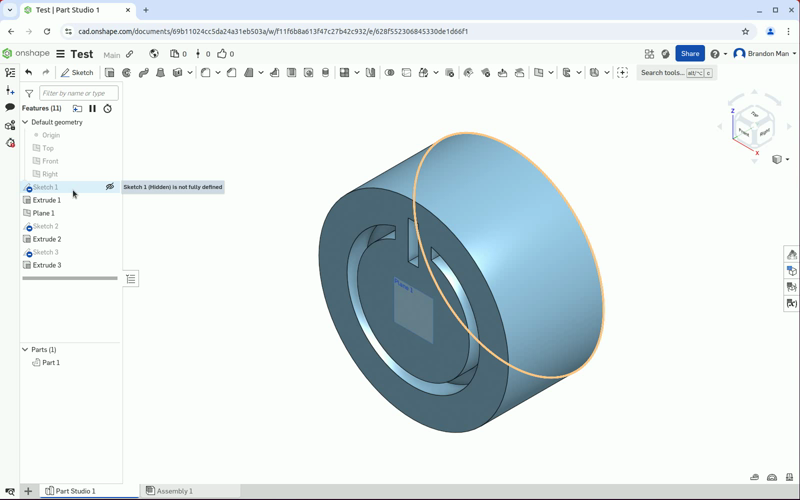
click(73, 189)